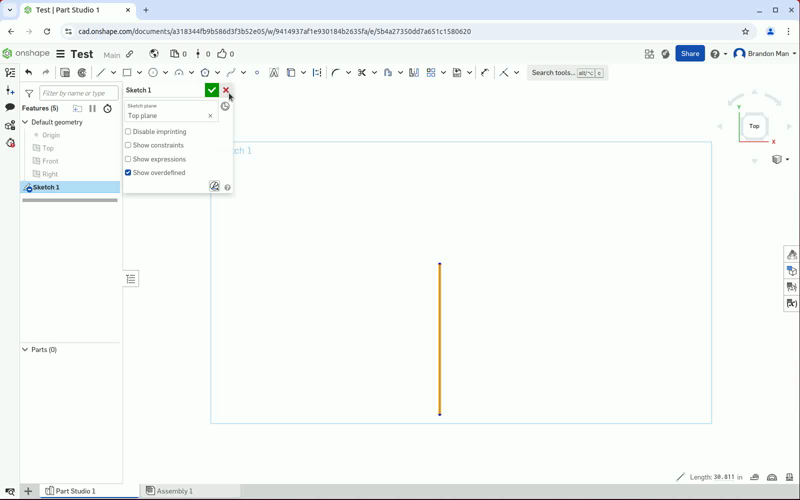
key(shift+h)
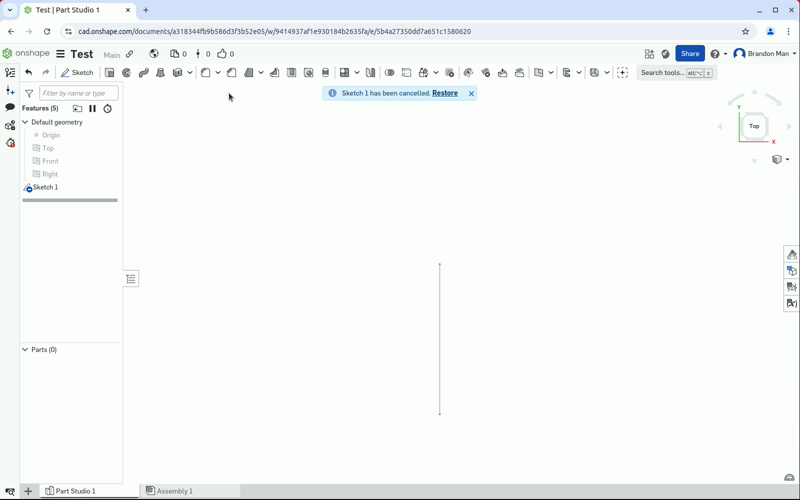
mouse_move(73, 352)
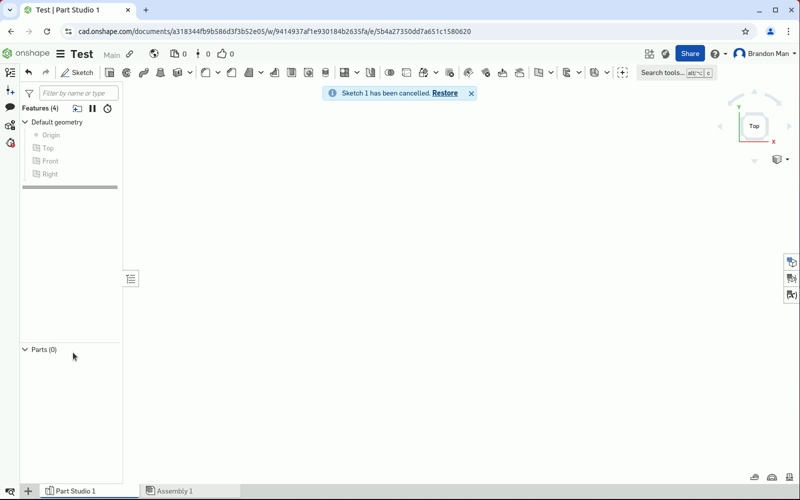
key(y)
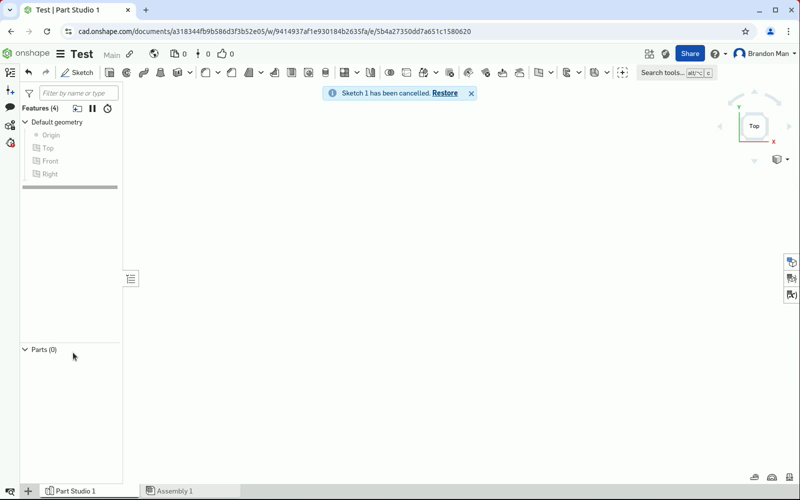
key(shift+p)
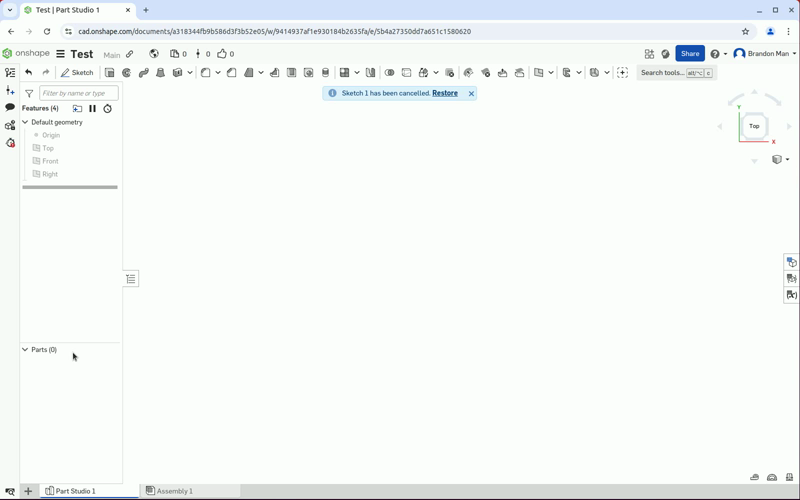
key(space)
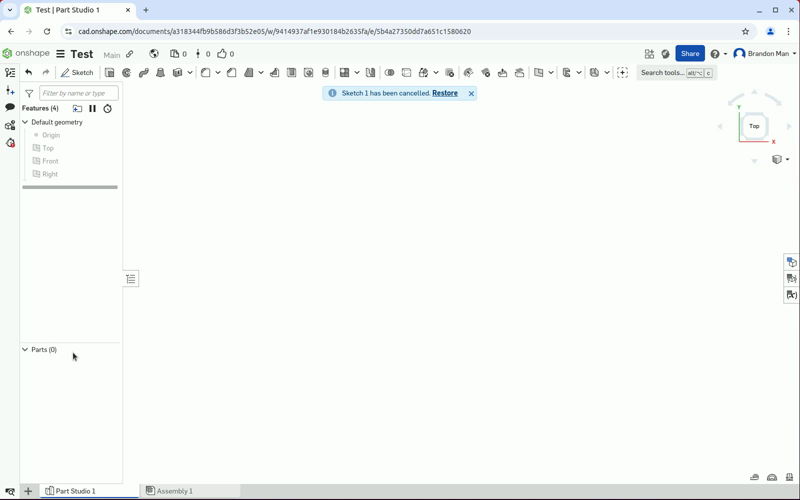
key_down(shift)
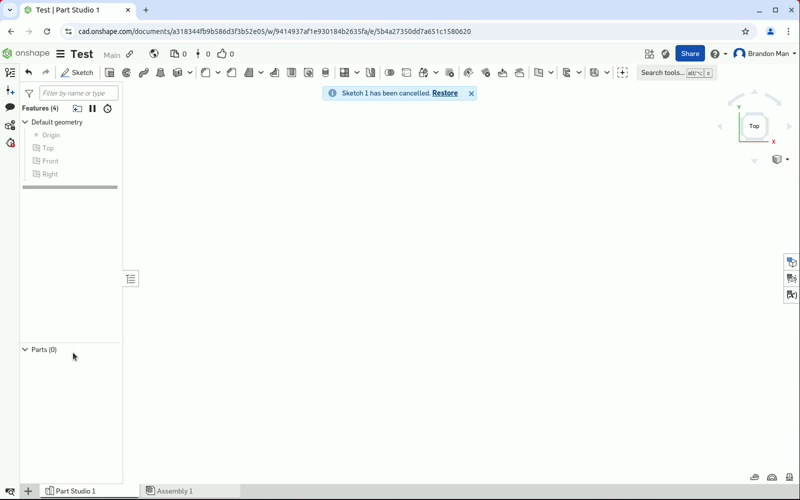
key(up)
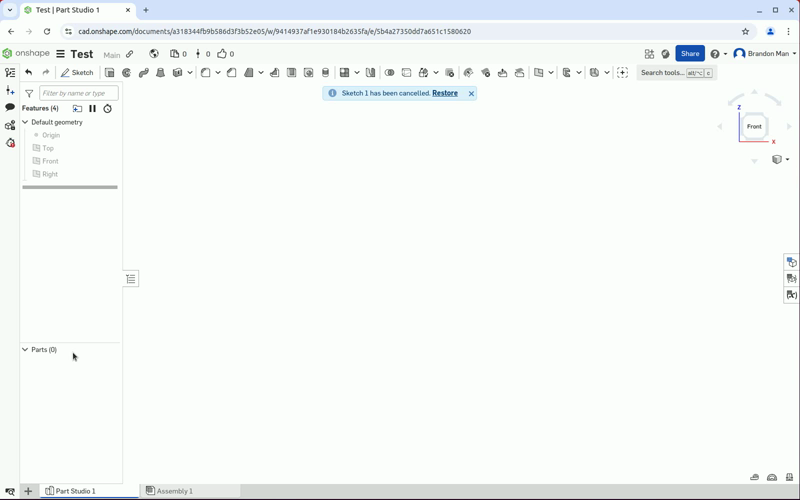
key_up(shift)
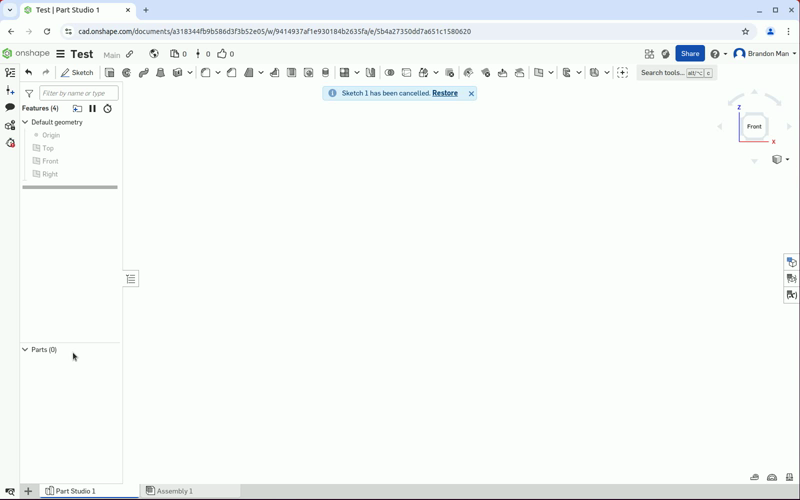
mouse_move(73, 352)
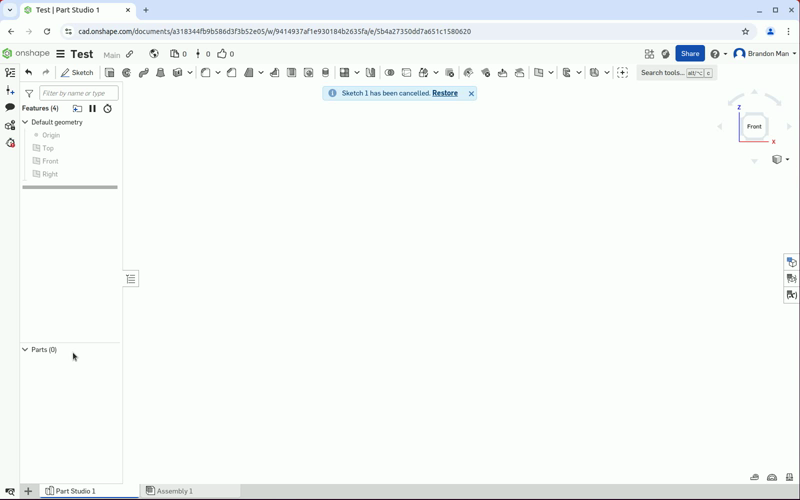
key(shift+y)
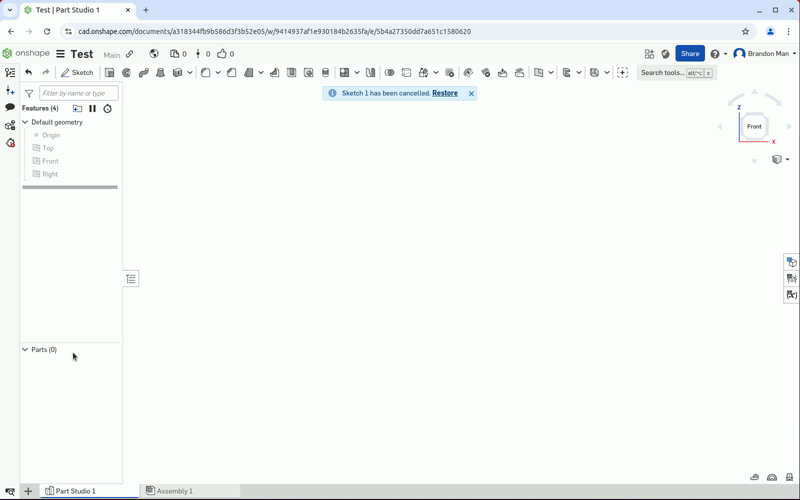
key(shift+s)
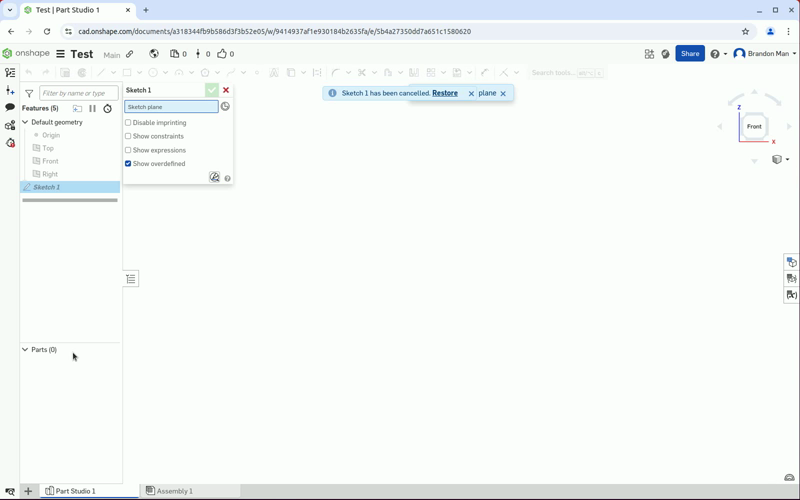
mouse_move(73, 163)
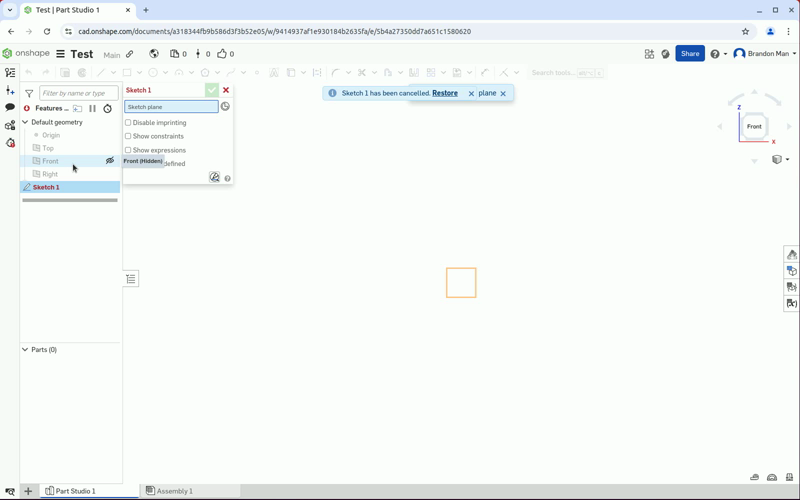
click(73, 163)
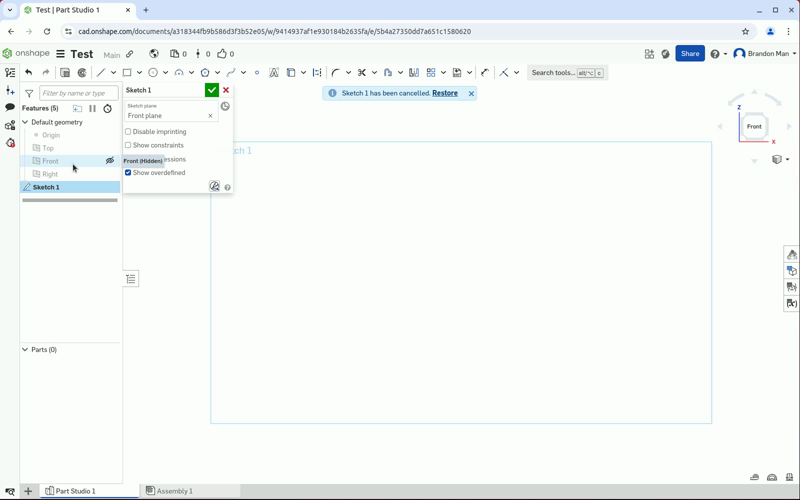
mouse_move(73, 352)
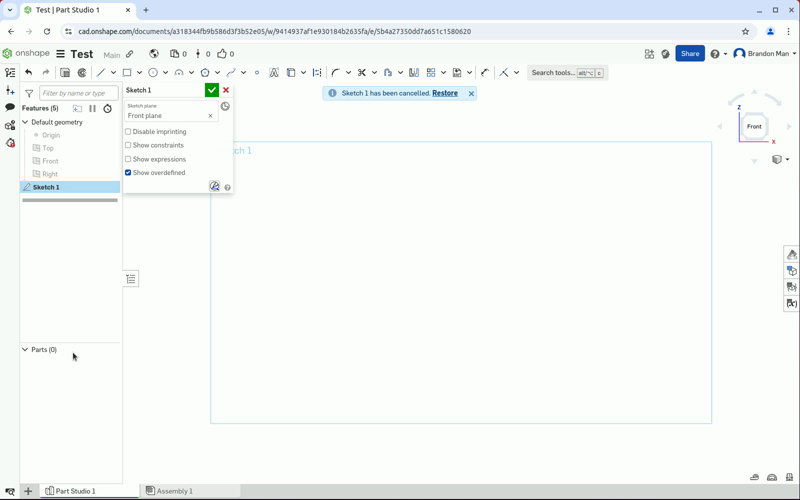
key(y)
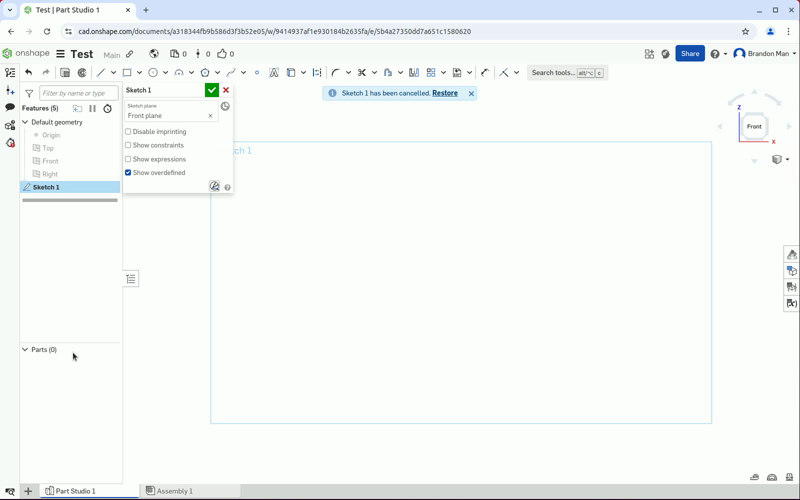
key(l)
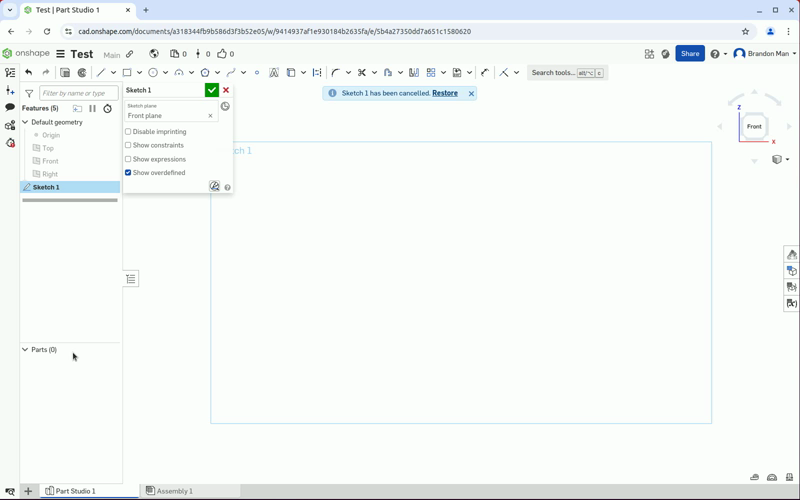
key_down(shift)
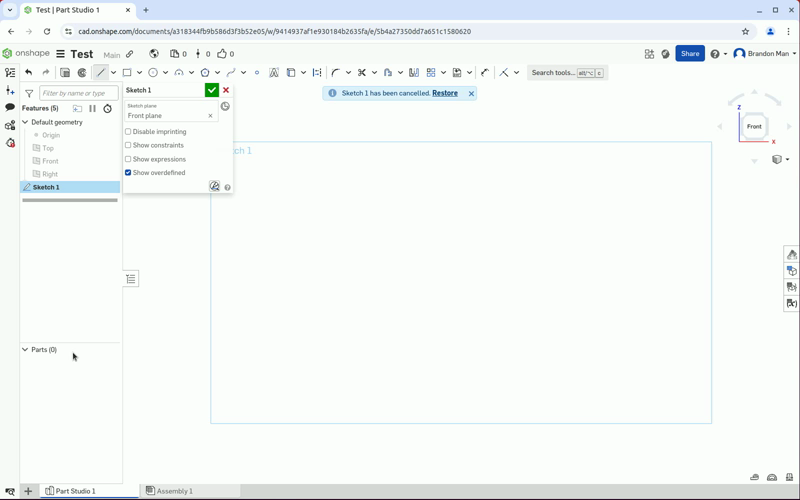
mouse_move(460, 282)
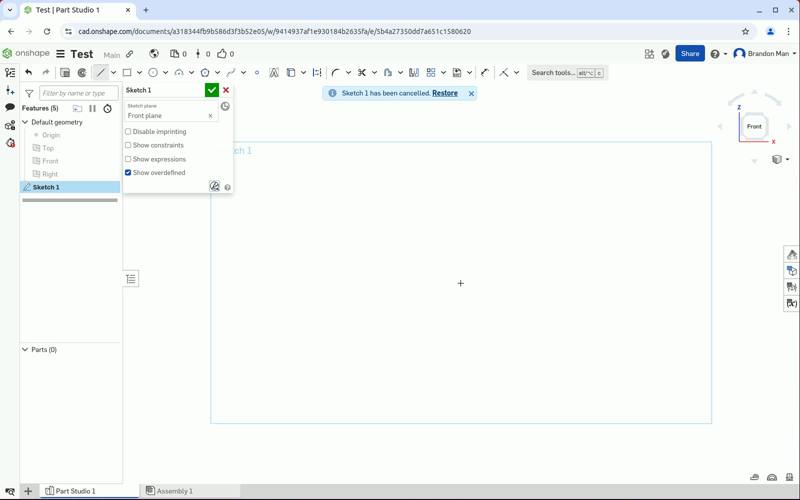
click(460, 282)
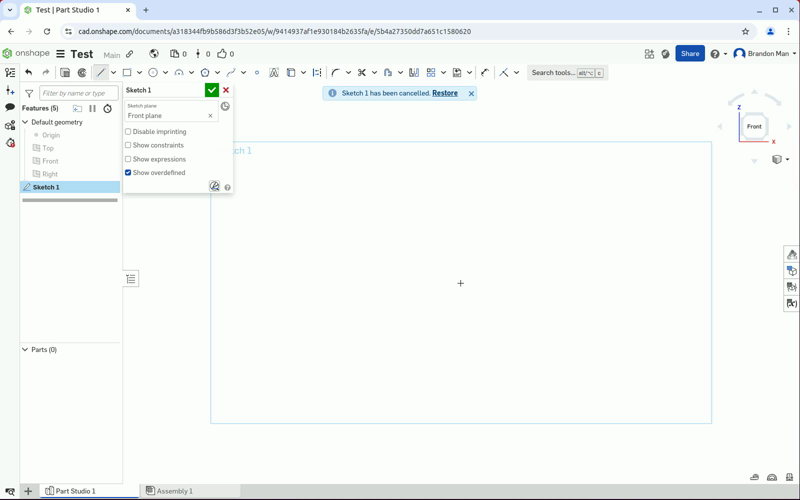
key_up(shift)
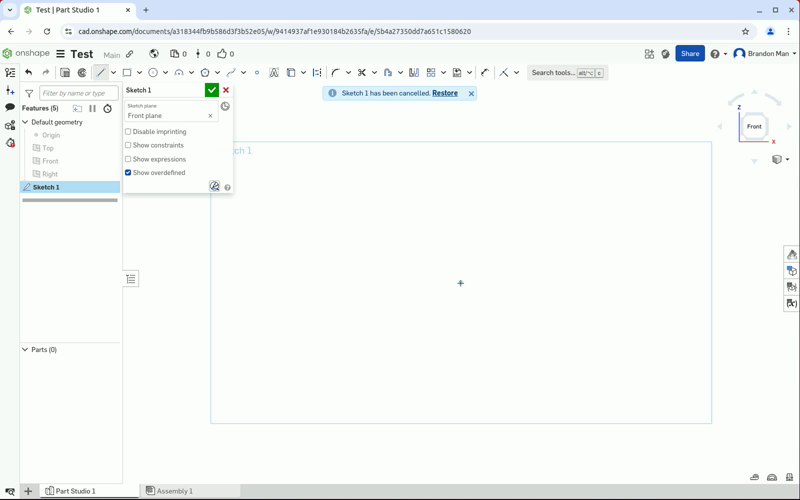
key_down(shift)
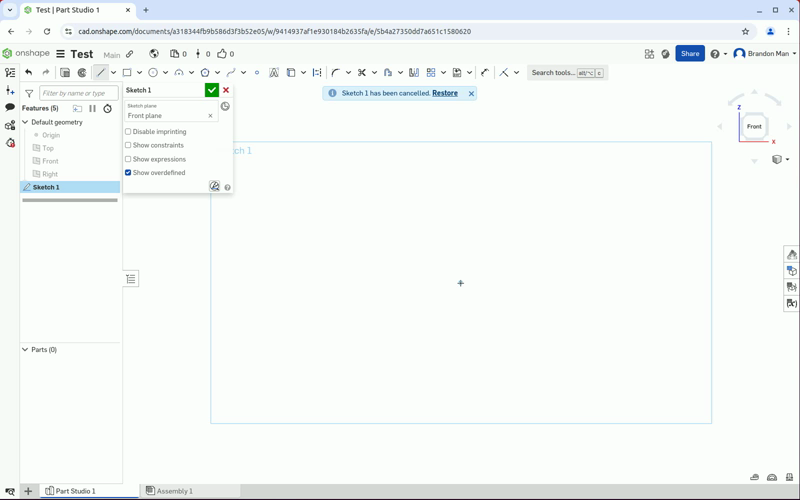
mouse_move(554, 282)
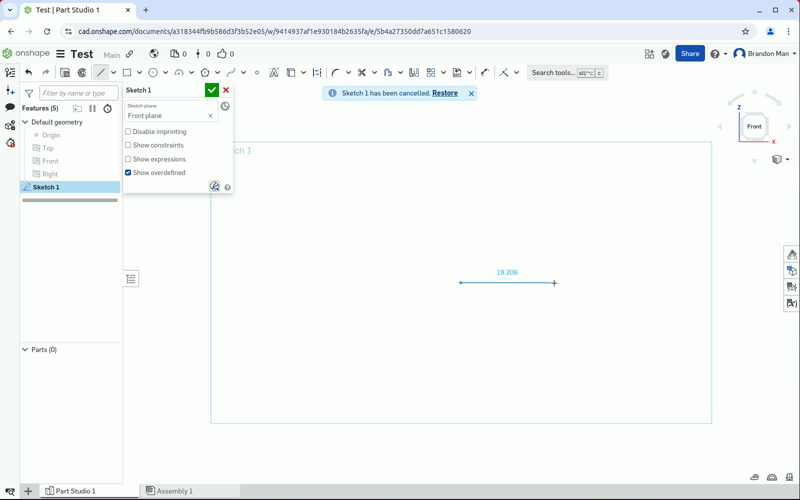
click(554, 282)
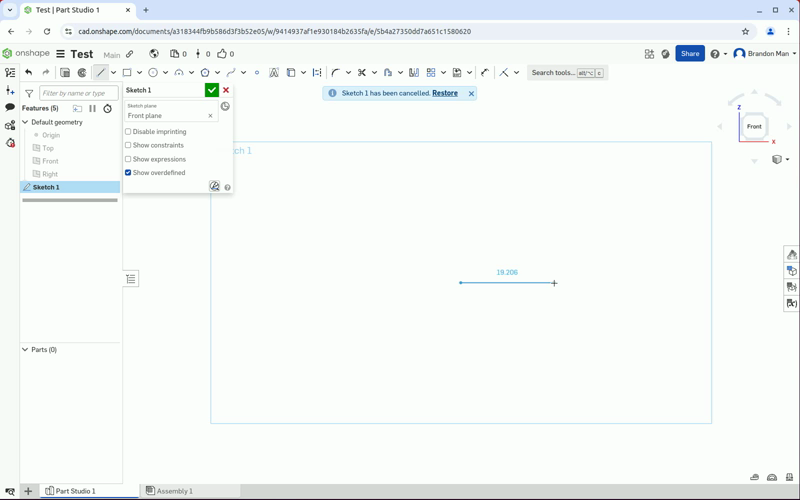
key_up(shift)
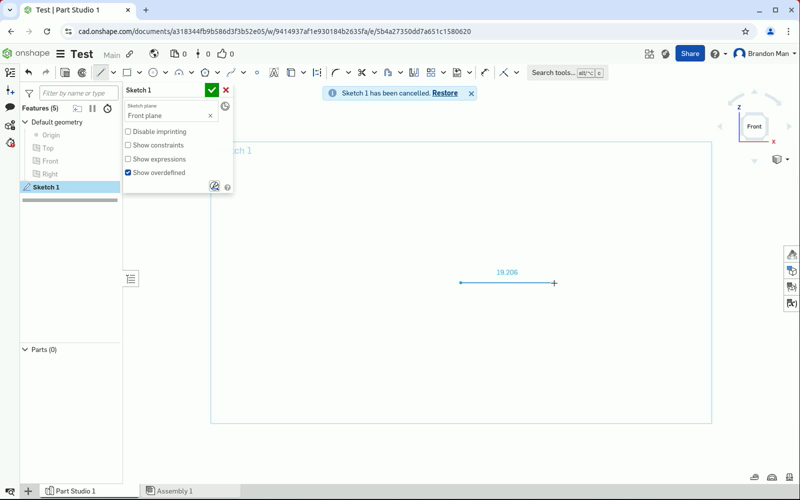
key_down(shift)
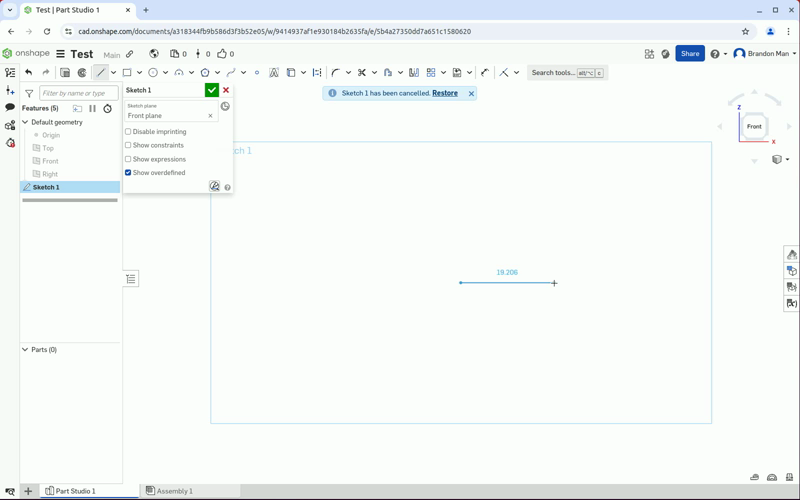
mouse_move(554, 170)
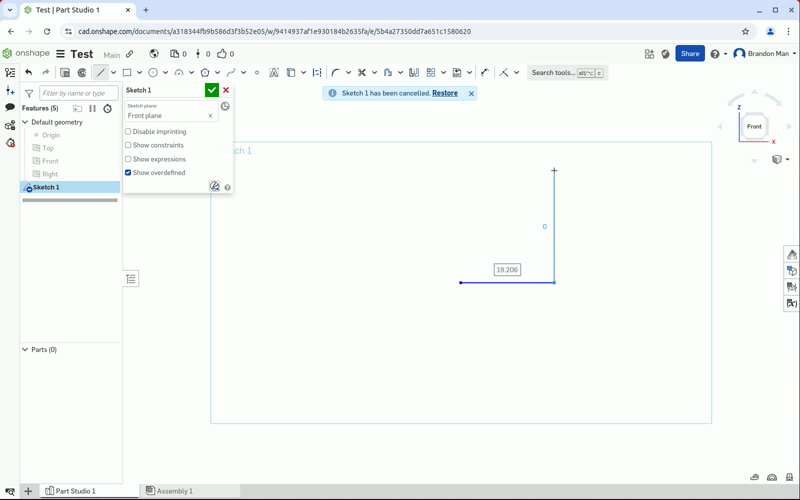
click(554, 170)
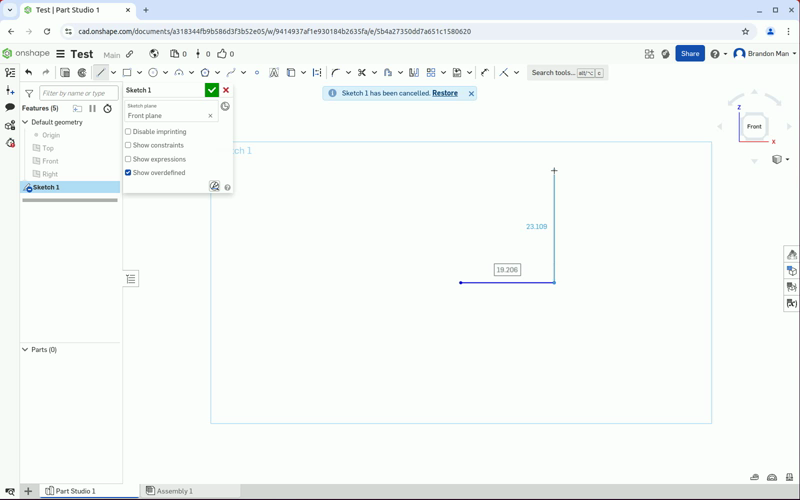
key_up(shift)
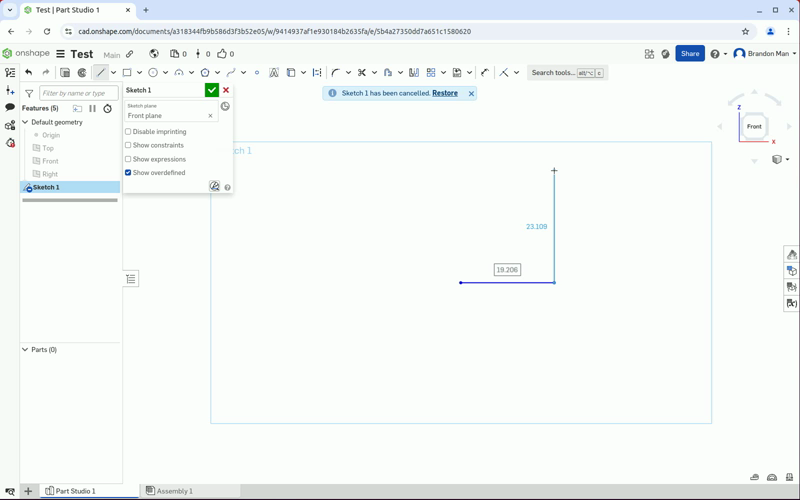
key_down(shift)
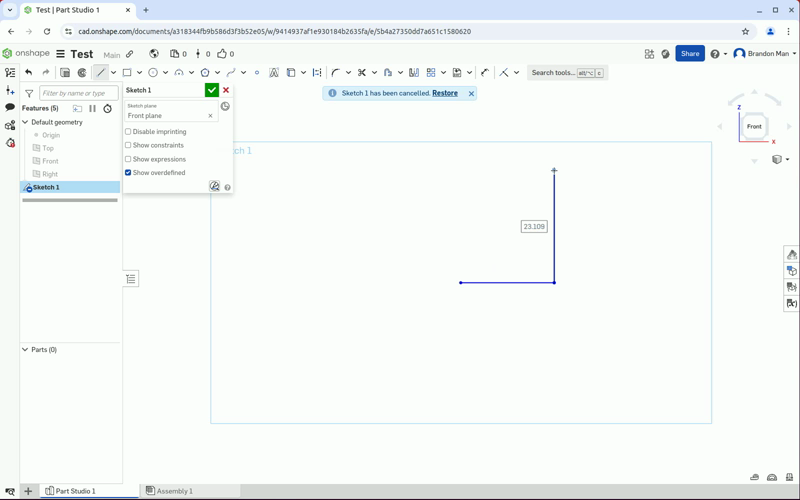
mouse_move(460, 170)
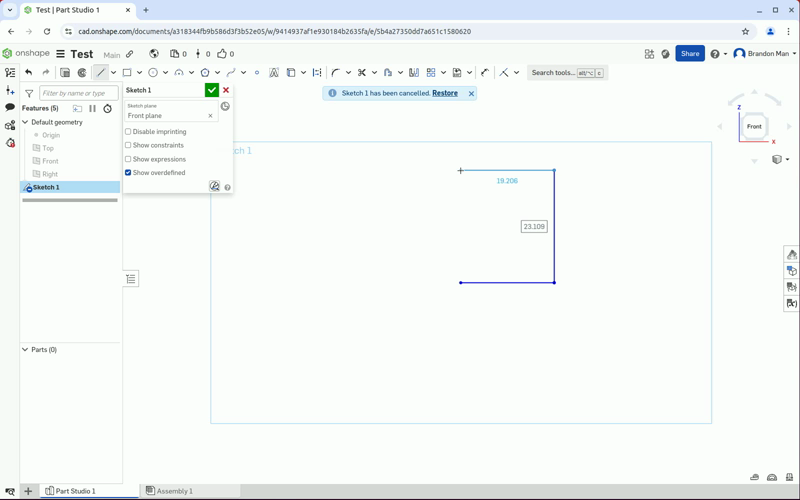
click(460, 170)
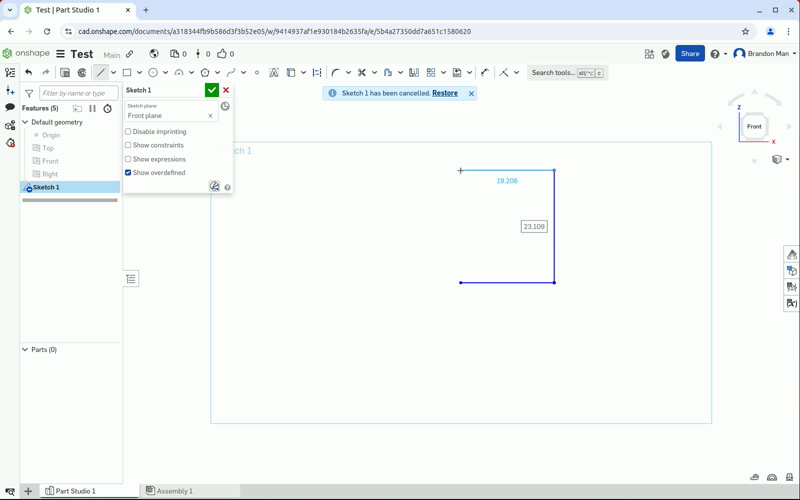
key_up(shift)
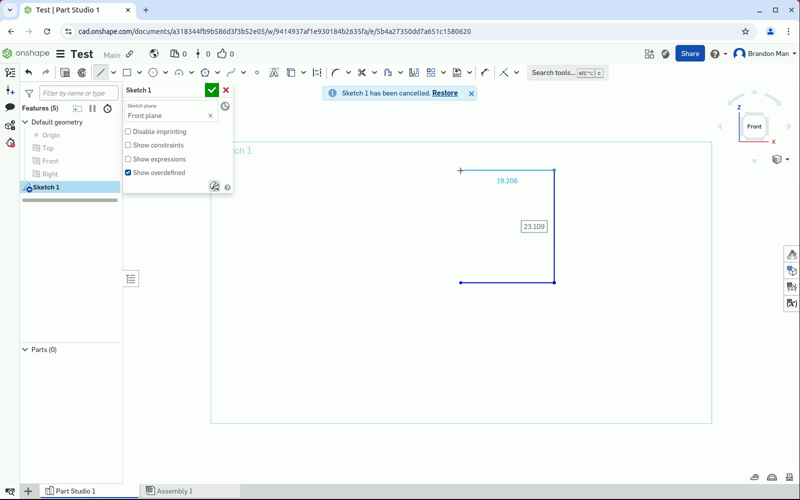
key_down(shift)
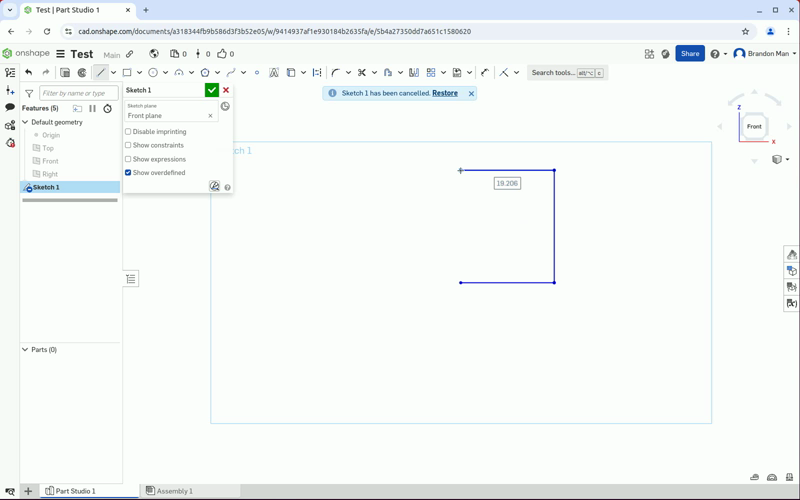
mouse_move(460, 282)
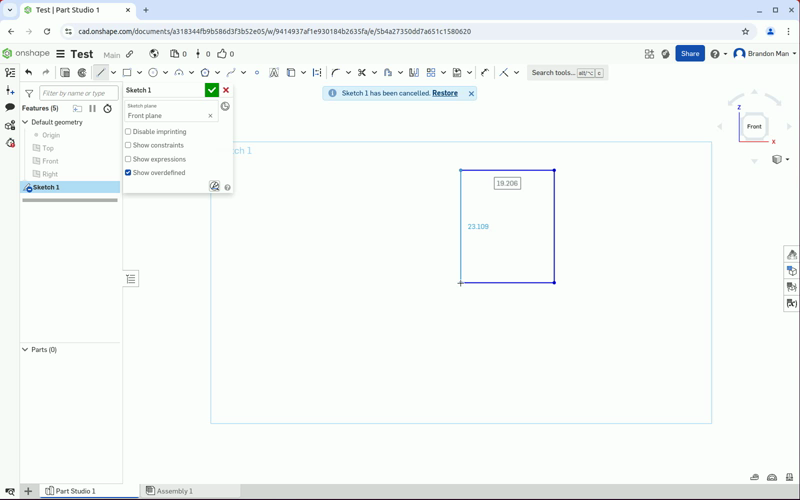
key_up(shift)
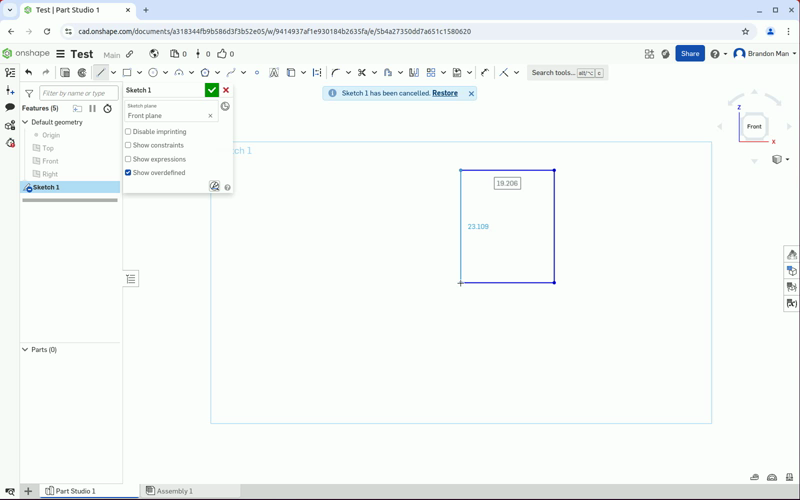
click(460, 282)
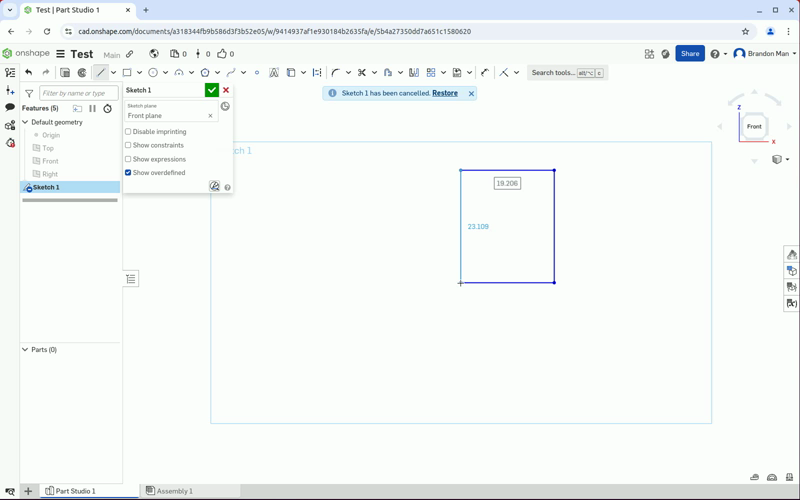
key(esc)
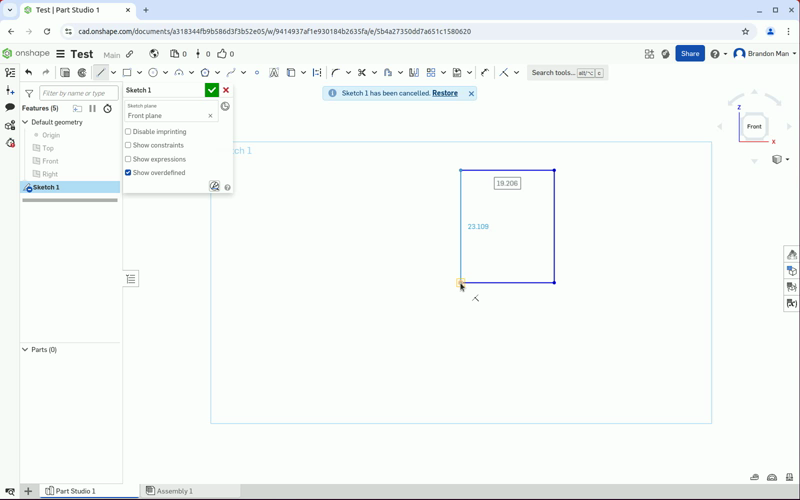
mouse_move(516, 216)
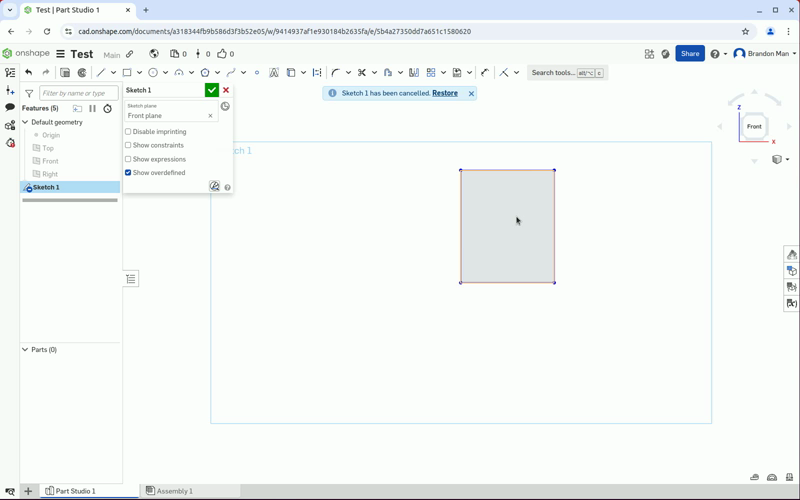
click(516, 216)
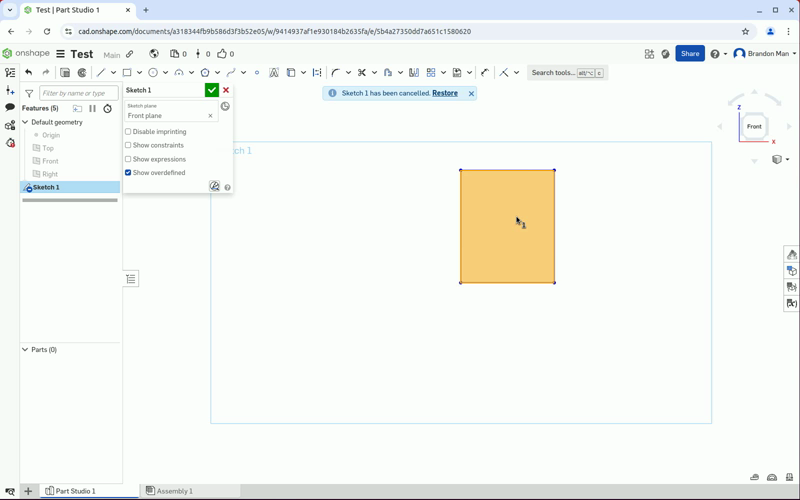
mouse_move(73, 352)
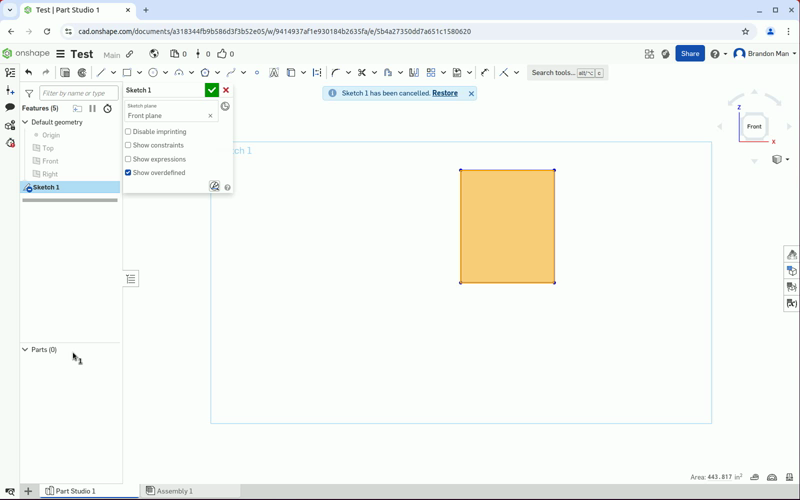
key(shift+y)
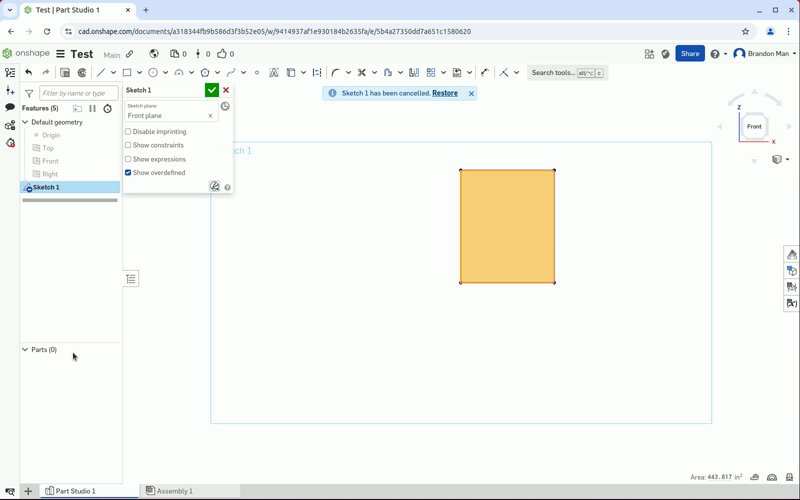
key(shift+e)
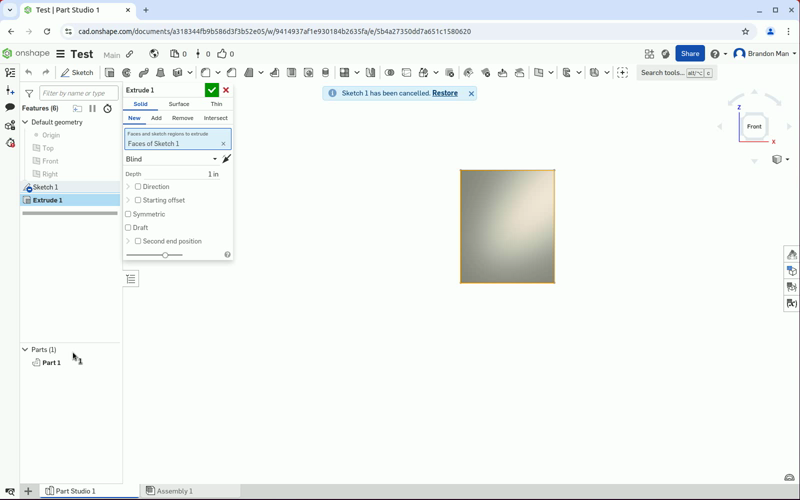
mouse_move(143, 106)
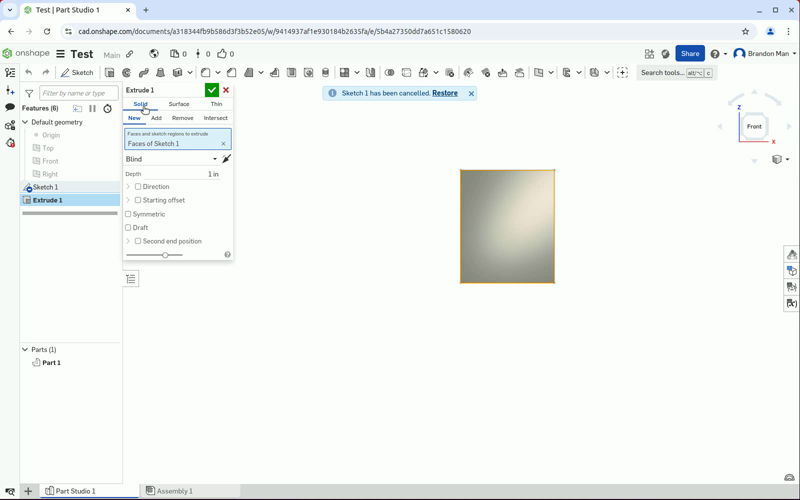
click(143, 106)
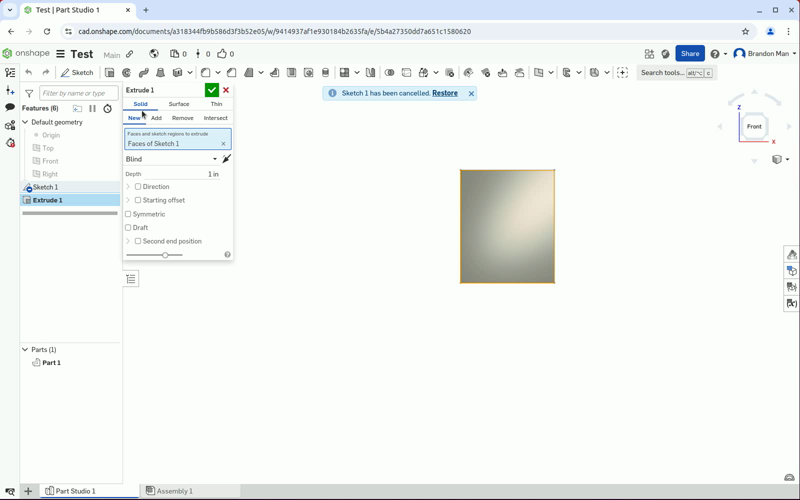
mouse_move(137, 120)
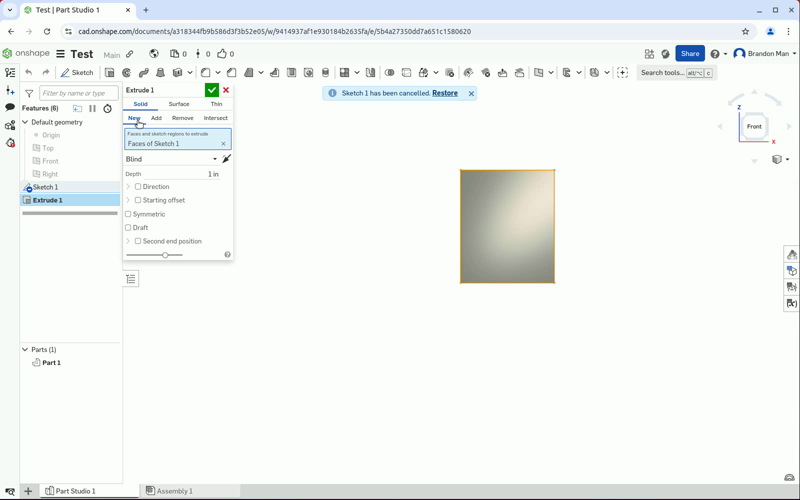
click(137, 120)
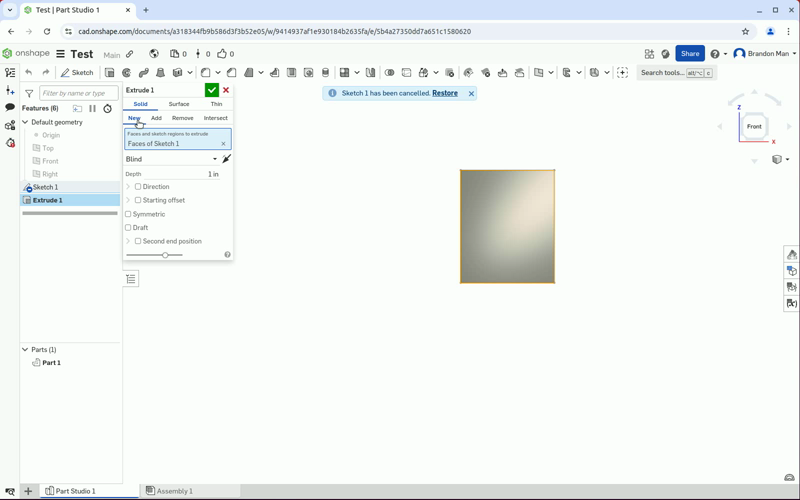
key(tab, 4)
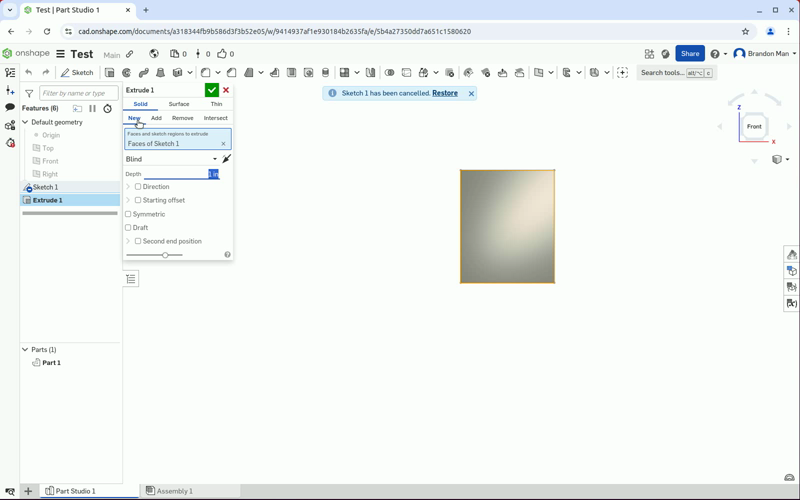
text(23.108)
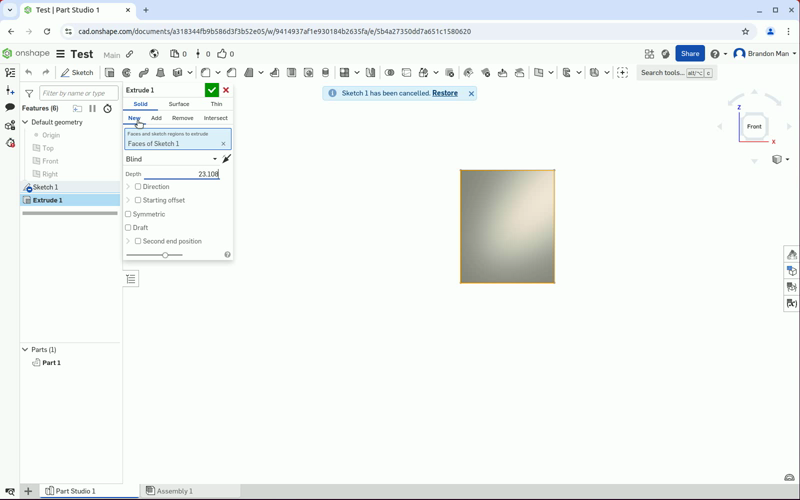
key(enter)
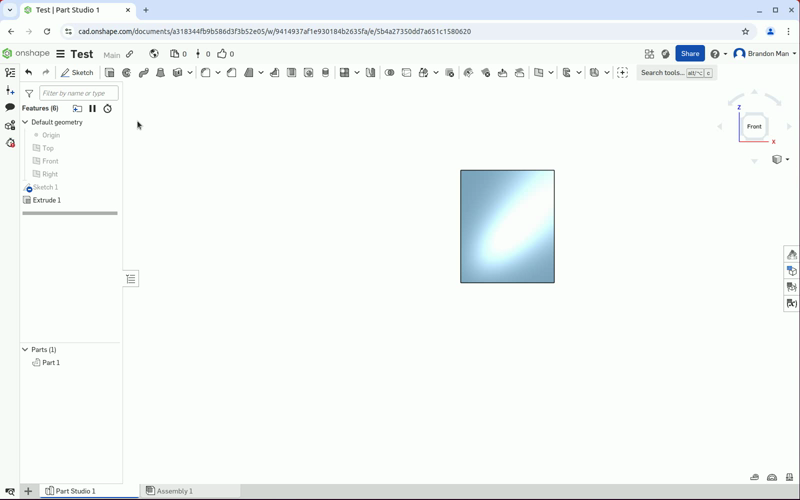
key(shift+h)
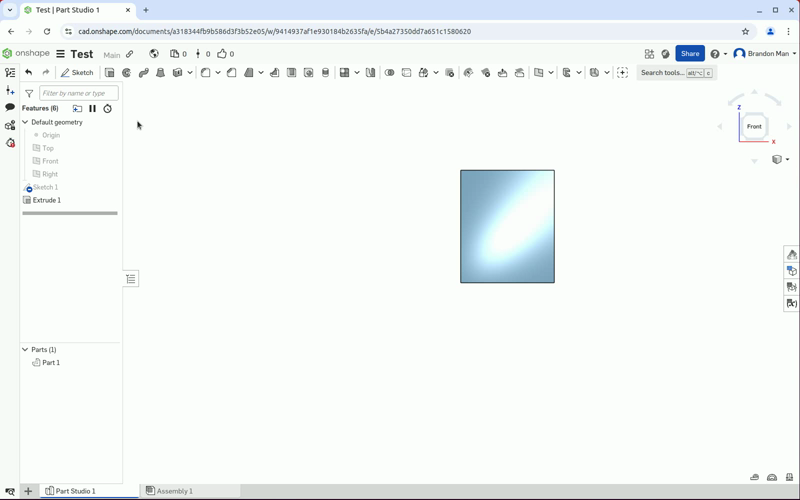
key(shift+h)
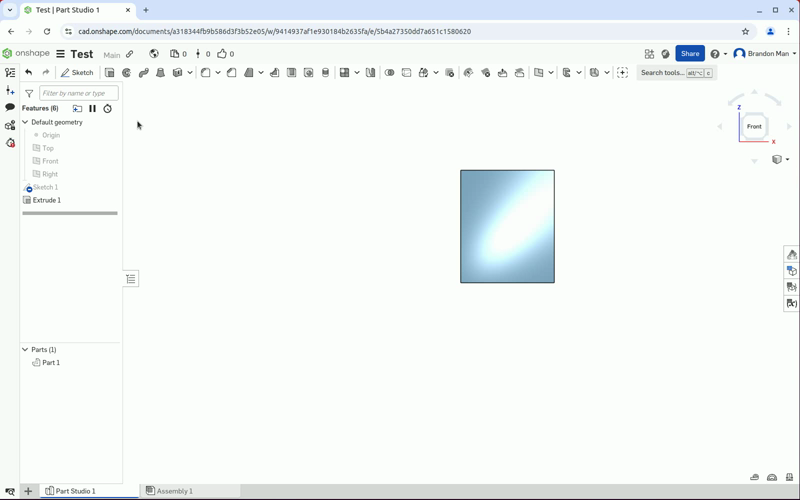
mouse_move(73, 189)
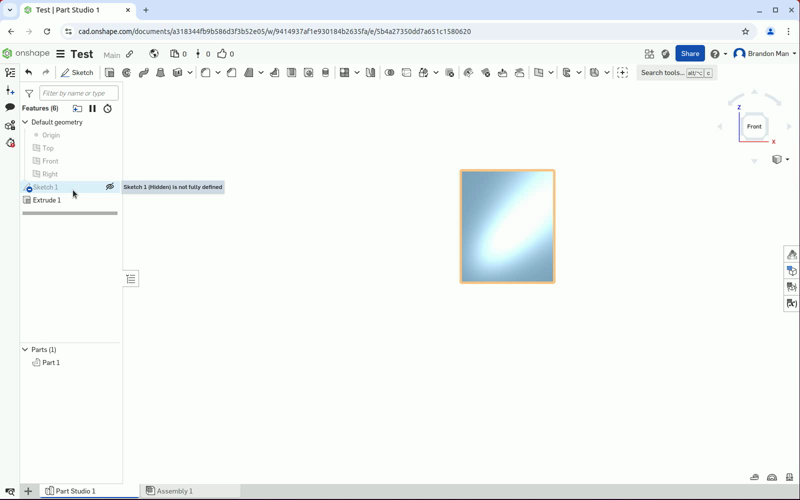
click(73, 189)
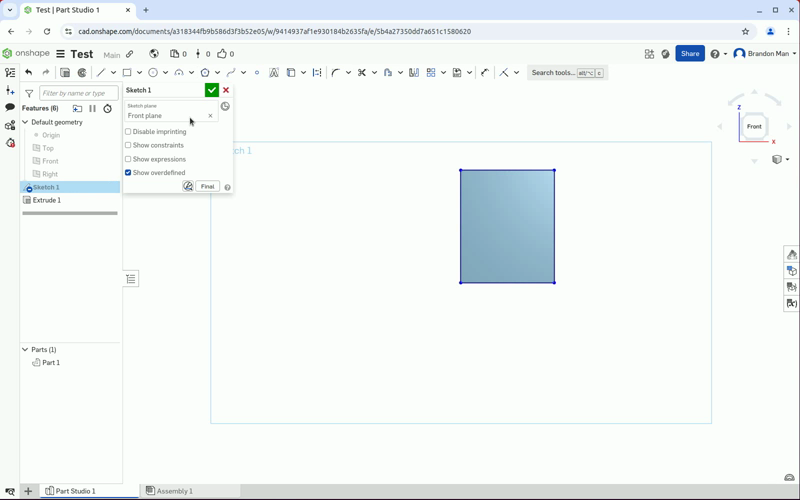
mouse_move(229, 92)
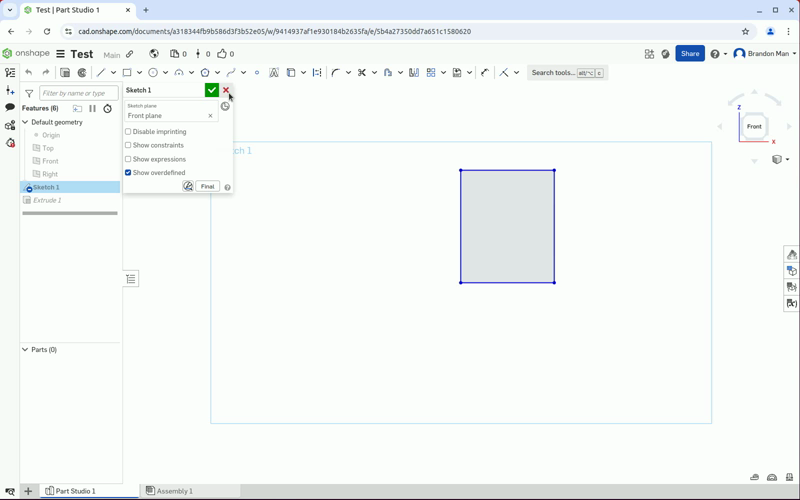
click(229, 92)
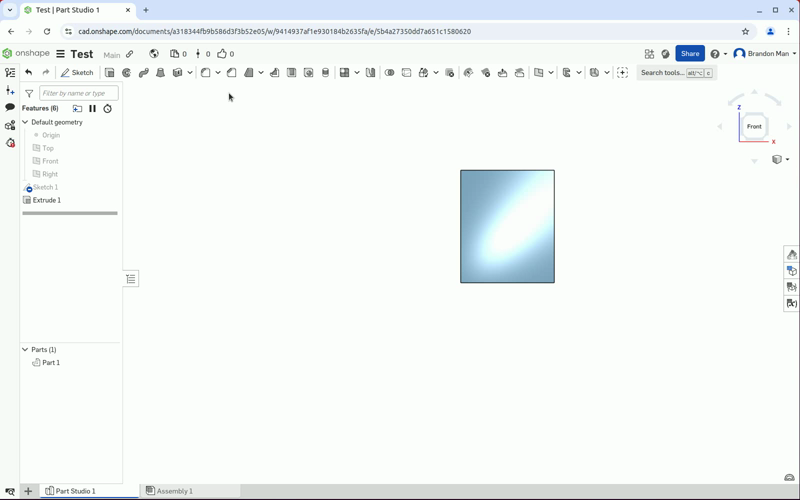
mouse_move(541, 75)
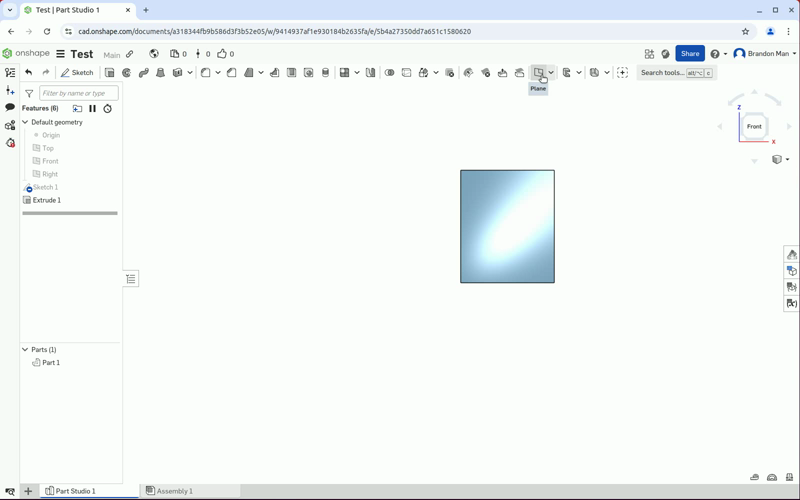
click(541, 75)
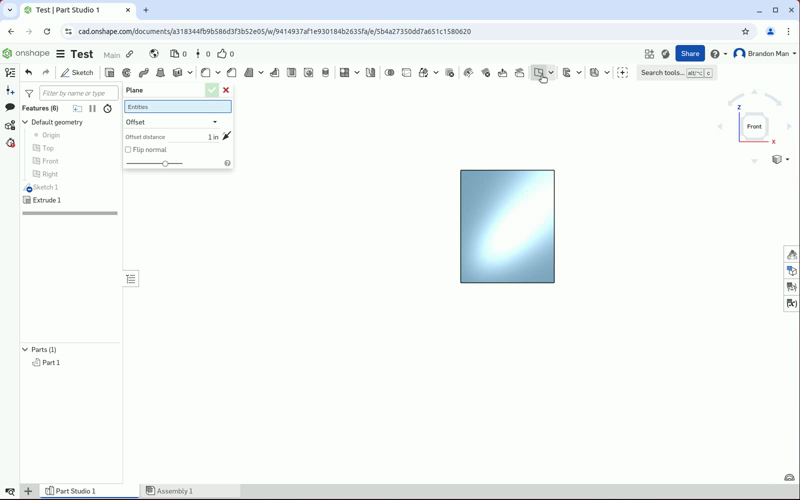
mouse_move(73, 163)
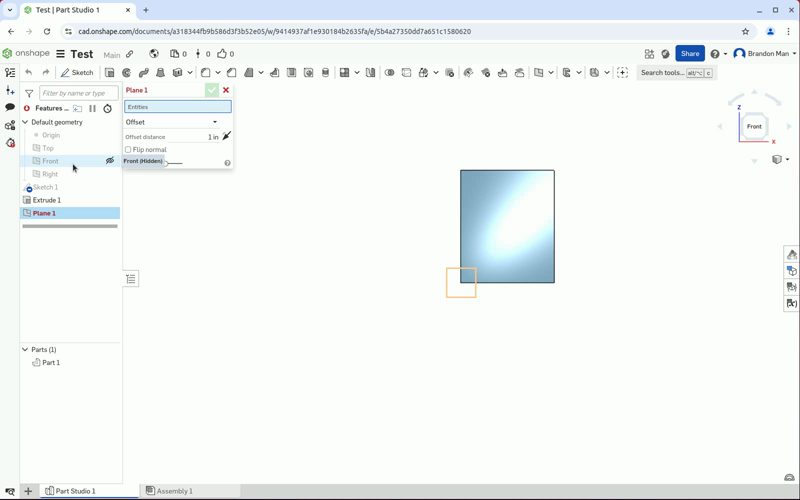
click(73, 163)
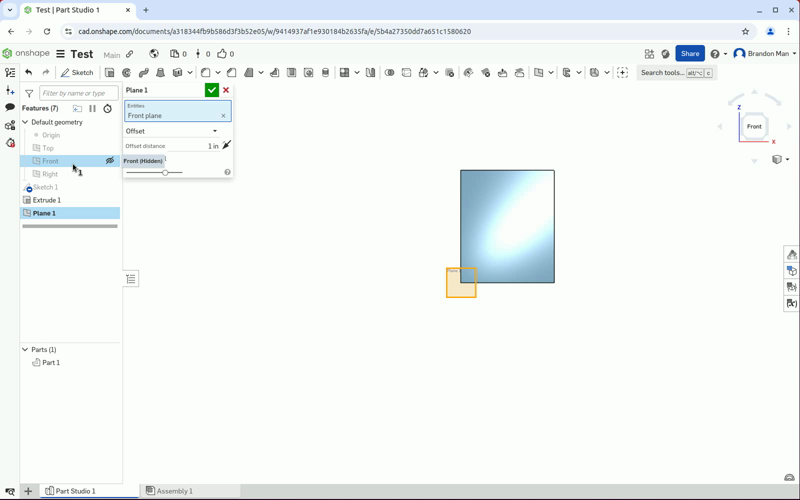
key(tab, 2)
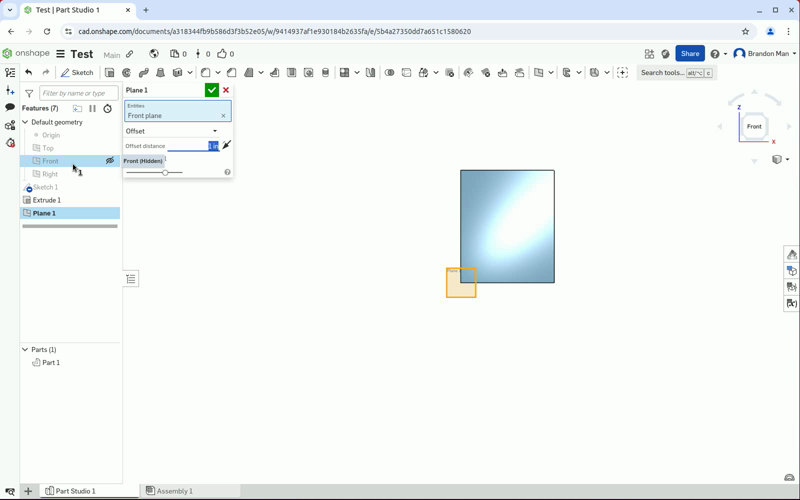
text(23.108)
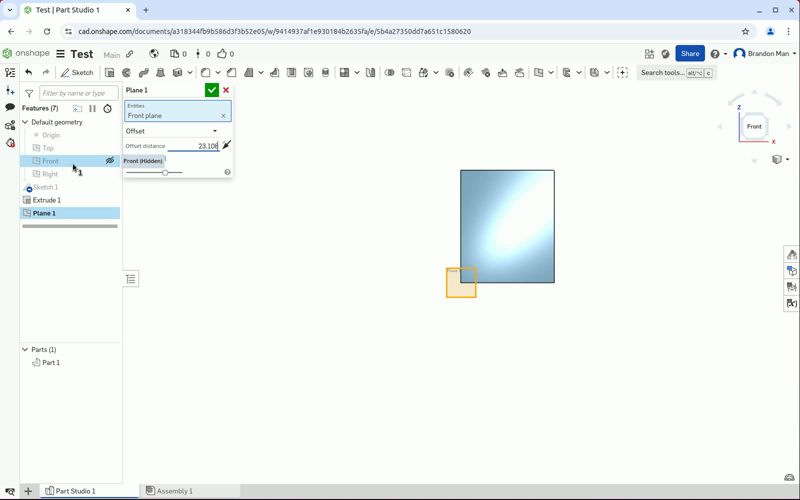
key(enter, 2)
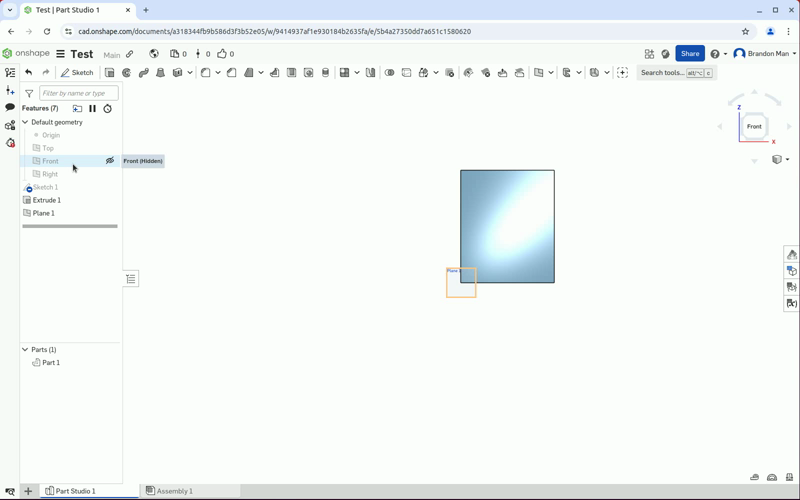
key(shift+s)
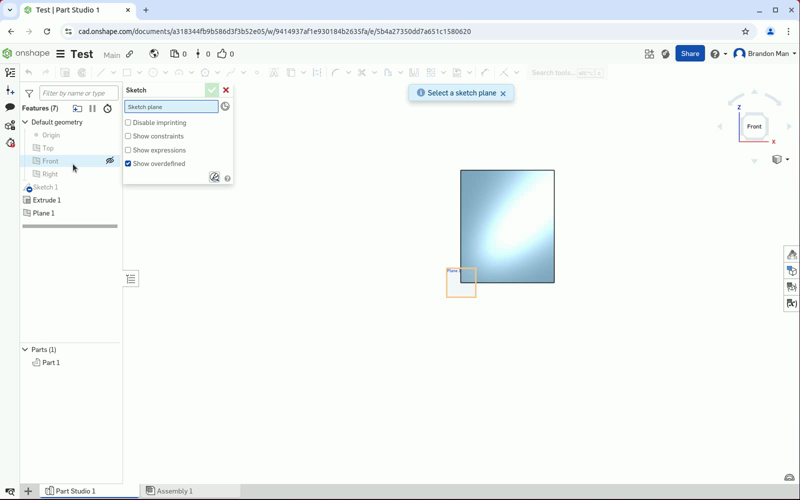
mouse_move(73, 215)
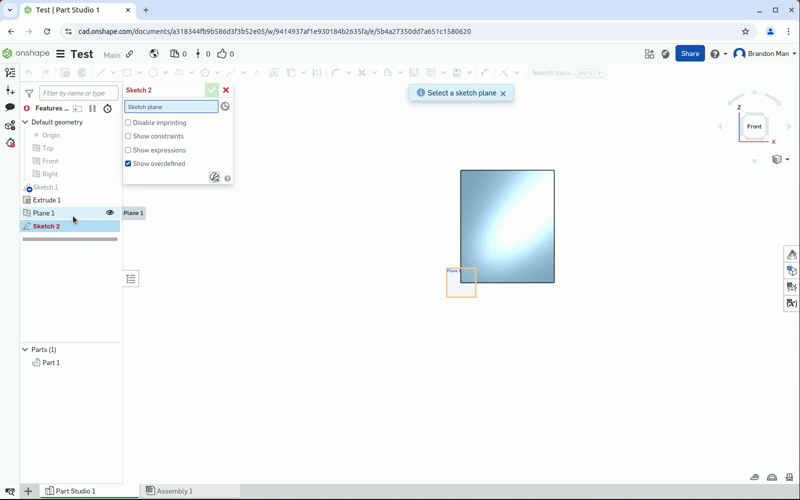
click(73, 215)
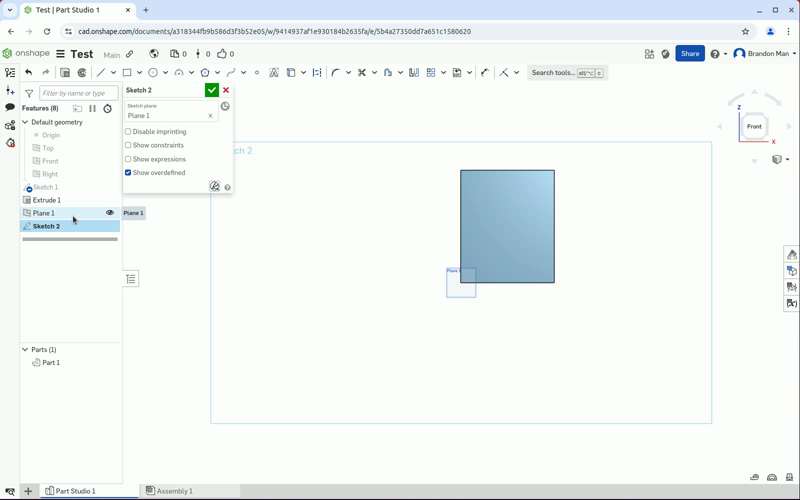
mouse_move(73, 352)
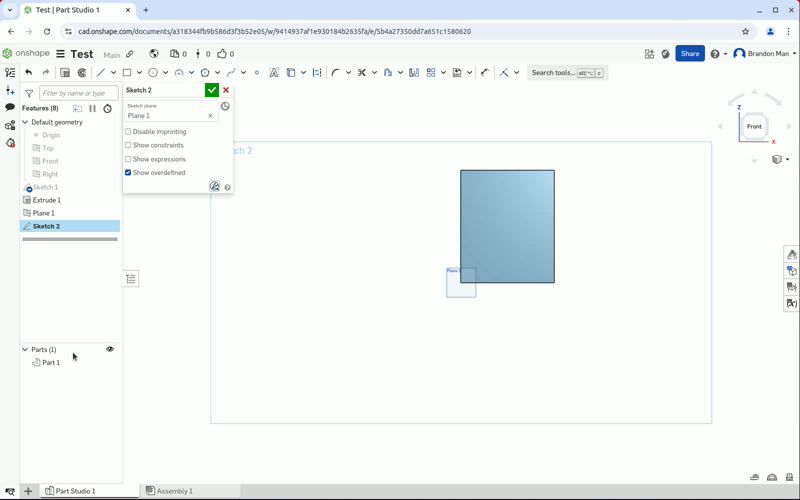
key(y)
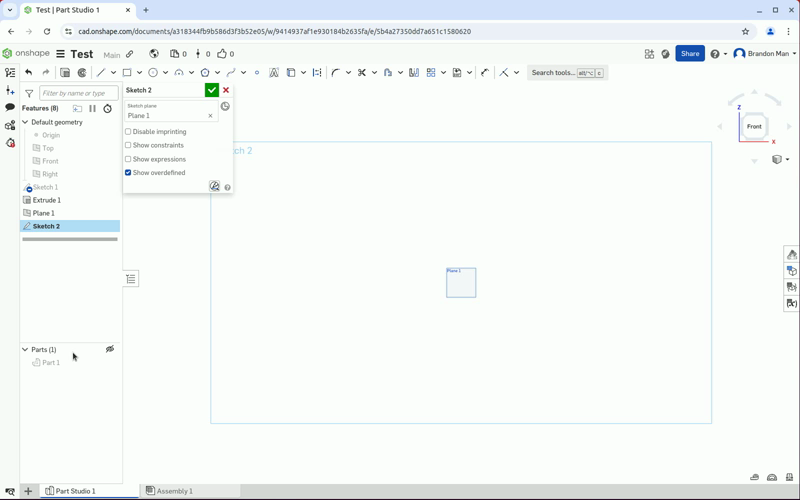
key(l)
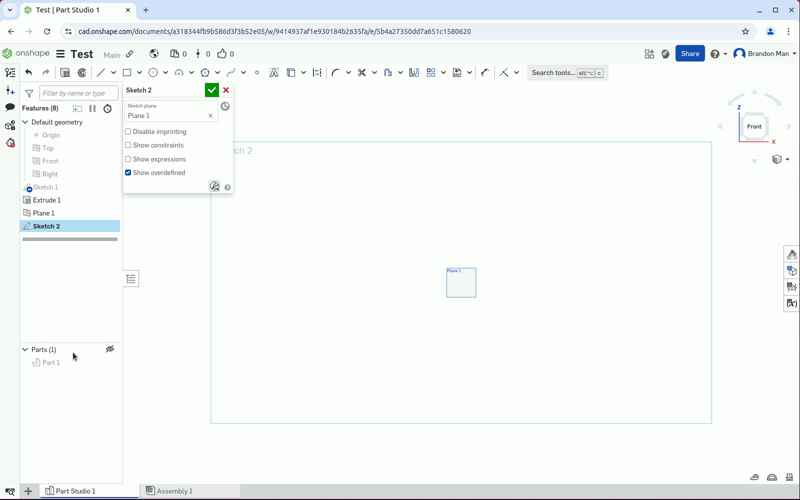
key_down(shift)
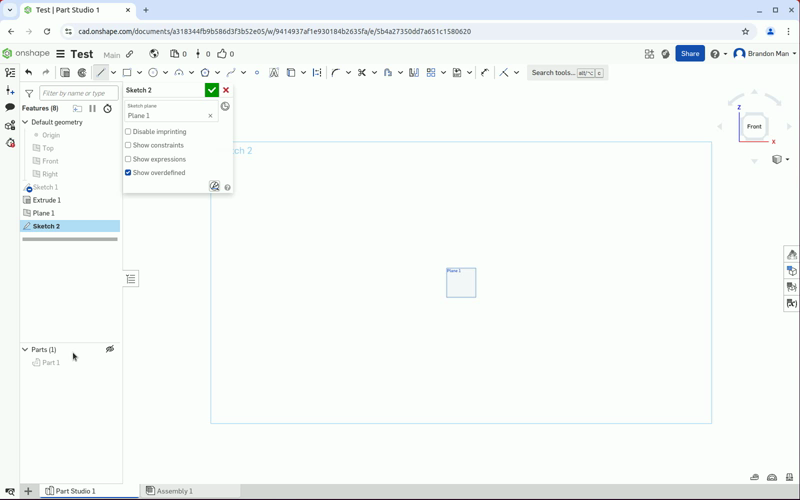
mouse_move(460, 264)
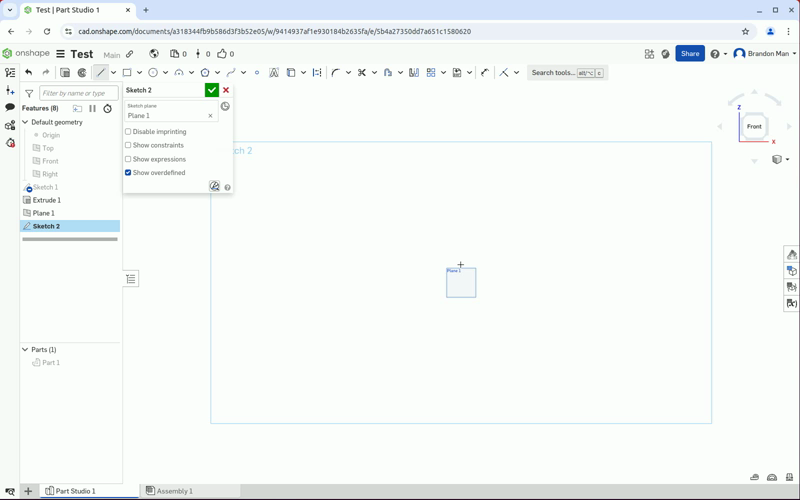
click(460, 264)
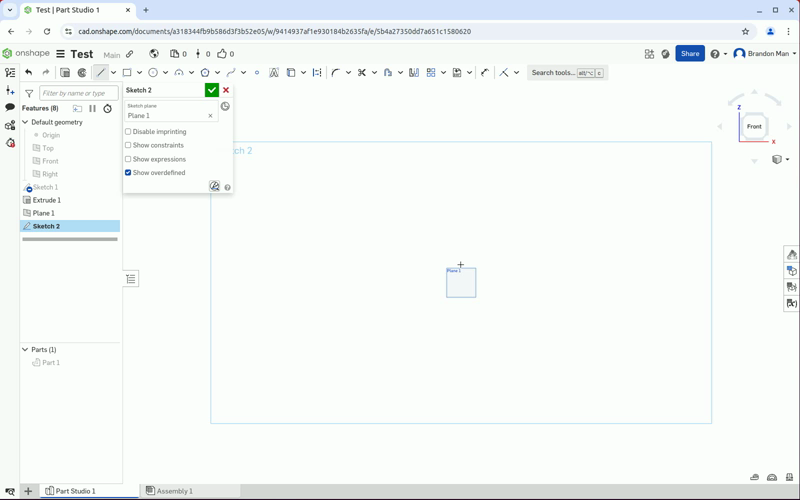
key_up(shift)
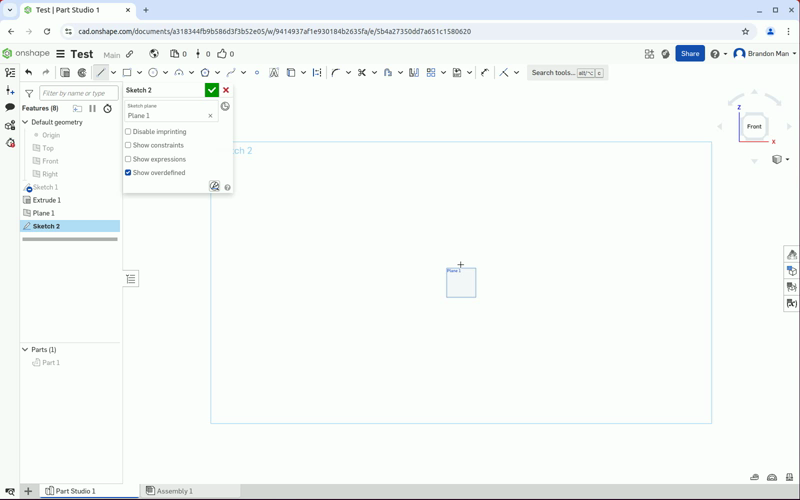
key_down(shift)
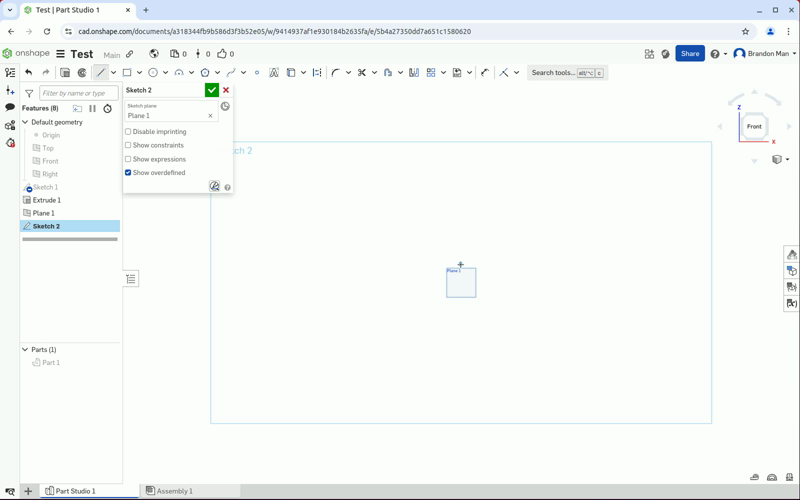
mouse_move(535, 170)
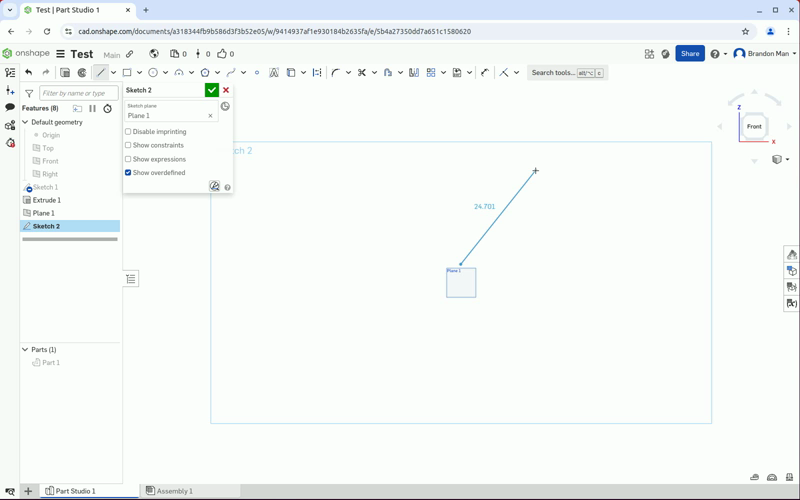
click(535, 170)
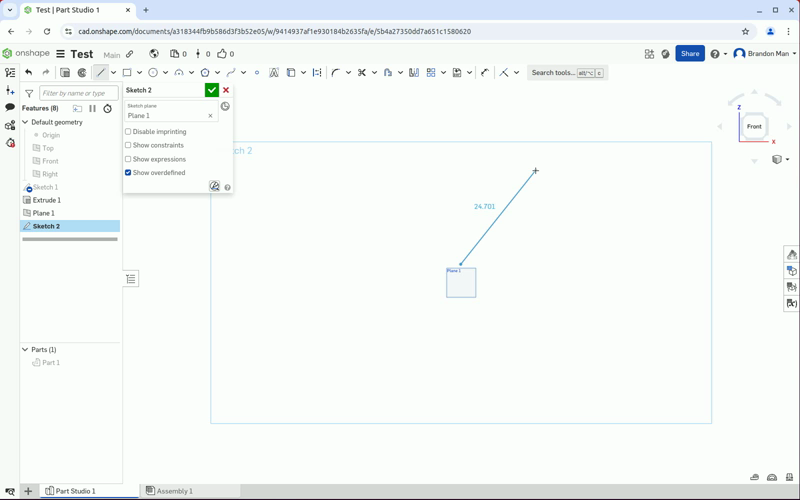
key_up(shift)
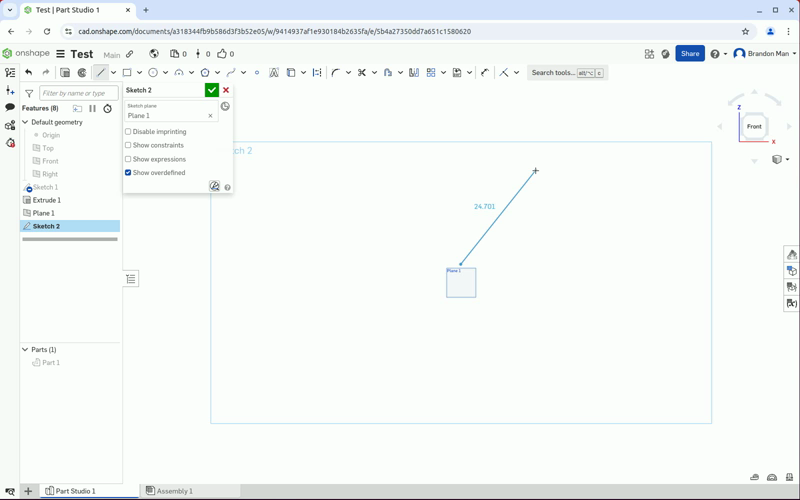
key_down(shift)
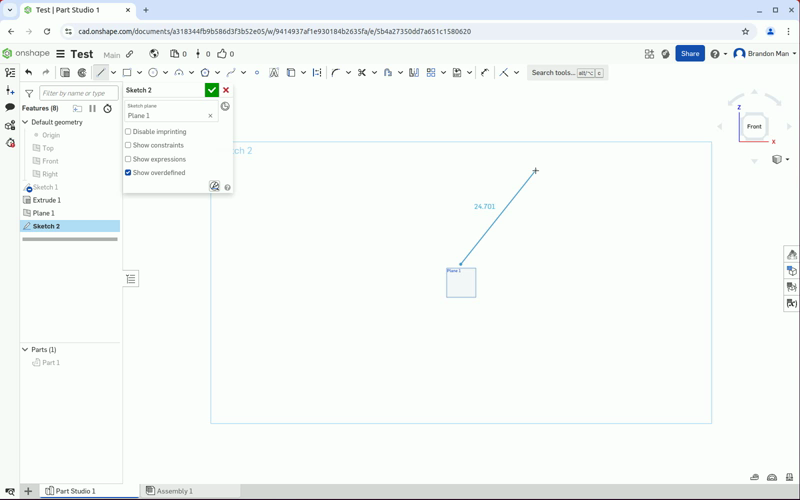
mouse_move(460, 170)
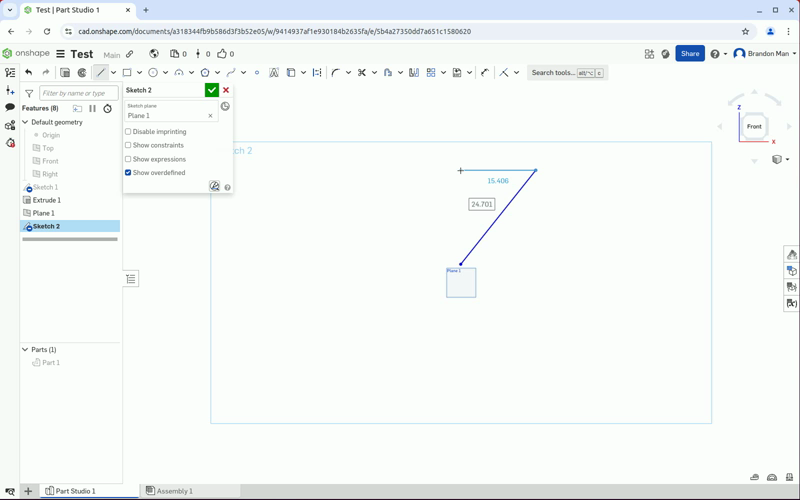
click(460, 170)
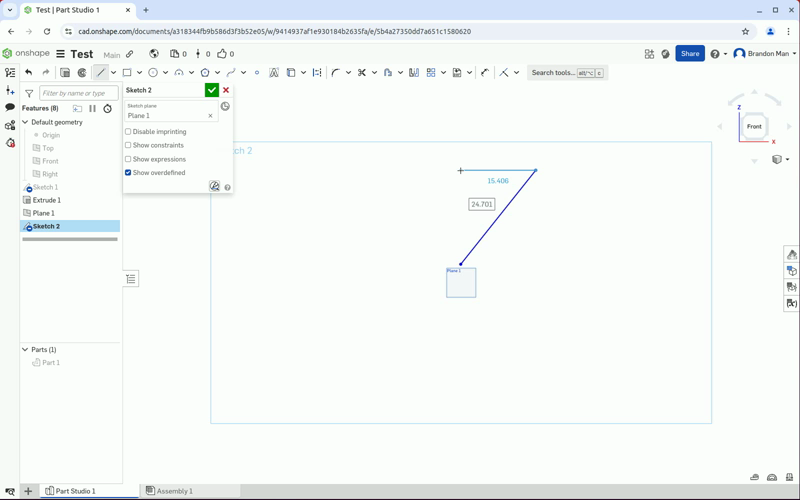
key_up(shift)
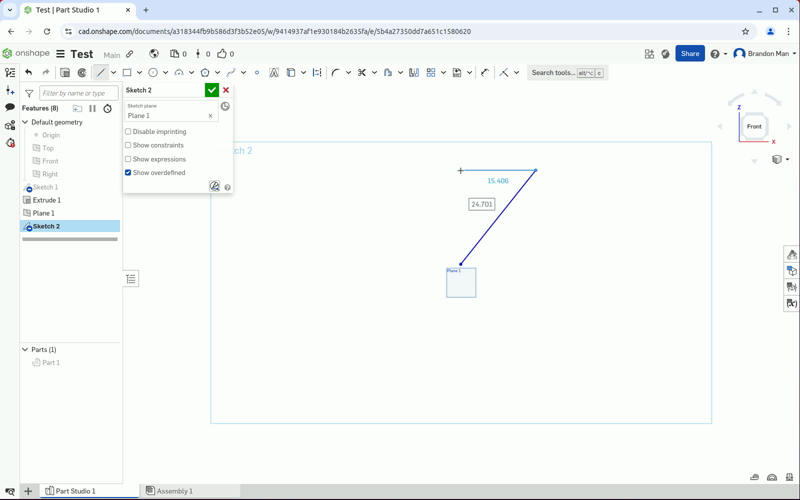
key_down(shift)
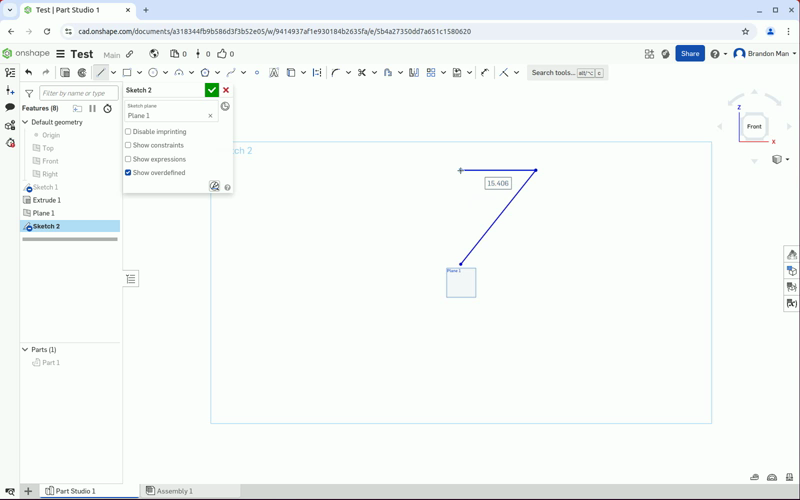
mouse_move(460, 264)
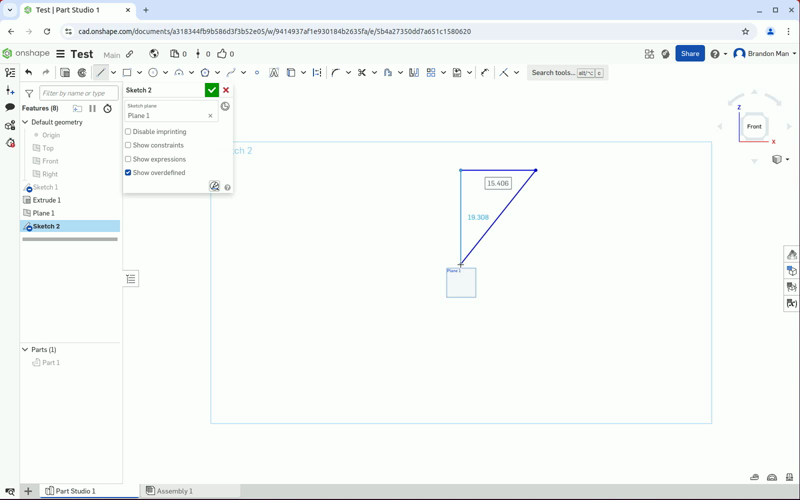
key_up(shift)
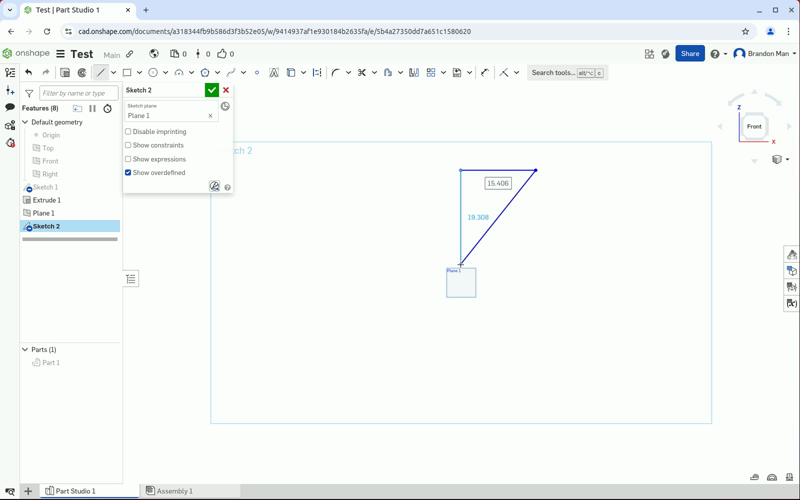
click(460, 264)
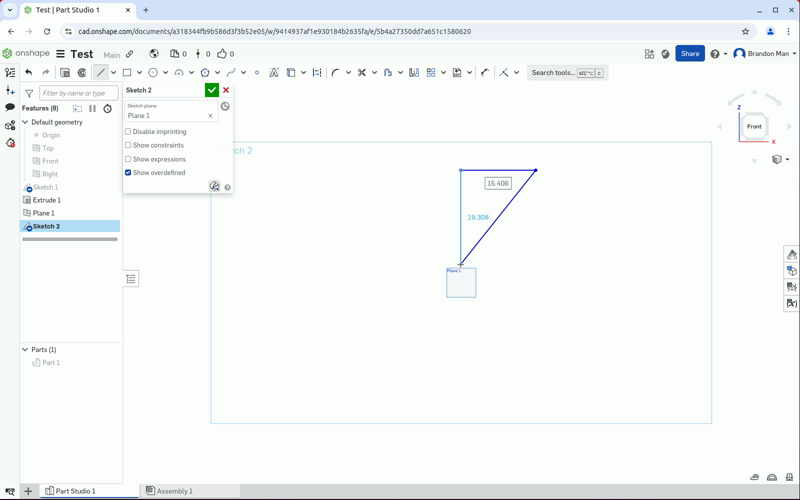
key(esc)
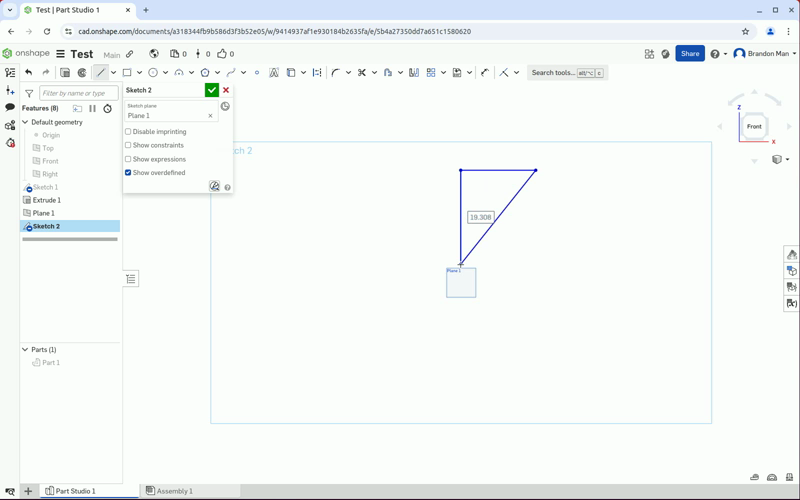
mouse_move(499, 192)
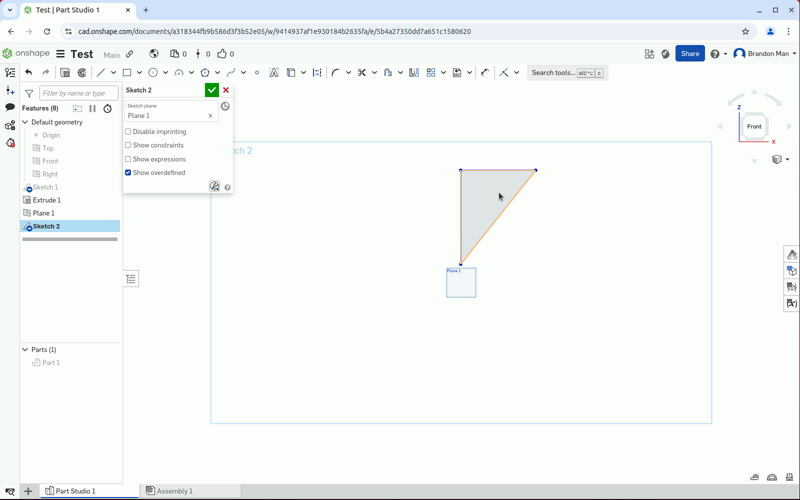
click(499, 192)
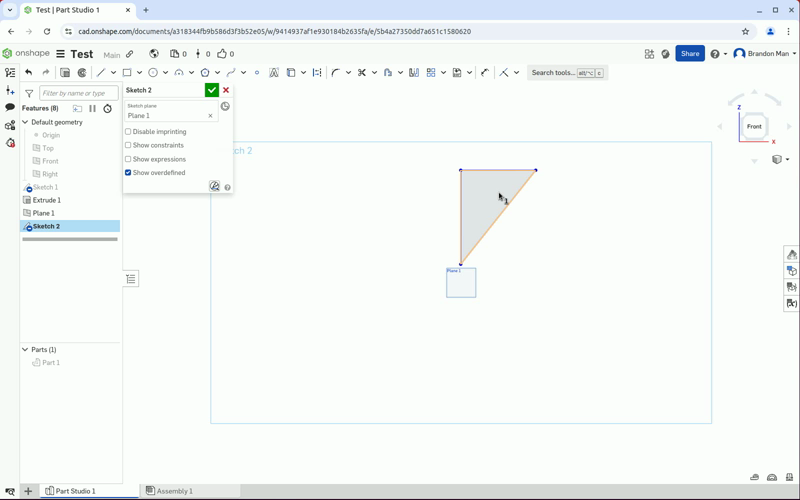
mouse_move(73, 352)
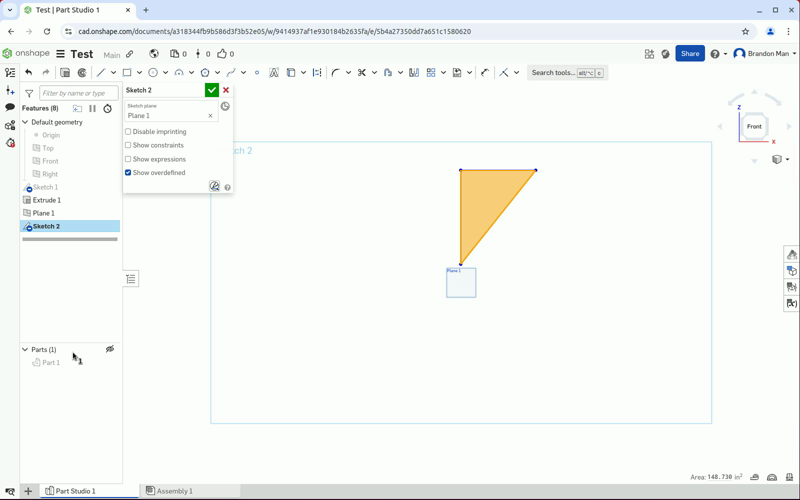
key(shift+y)
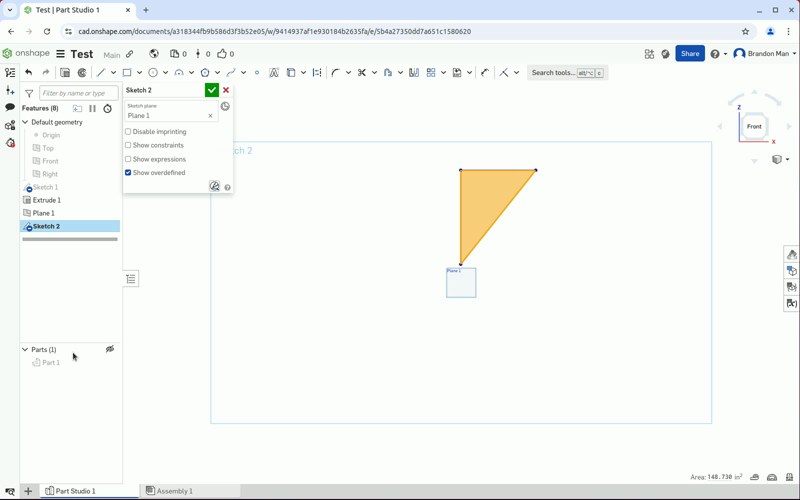
key(shift+e)
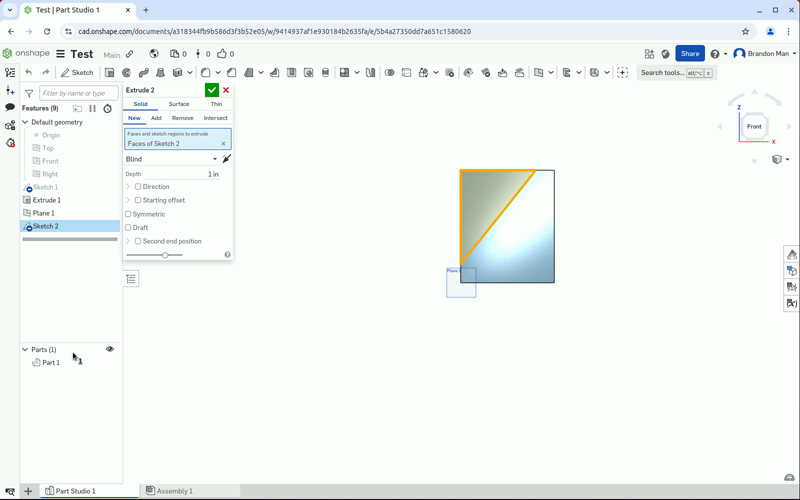
mouse_move(143, 106)
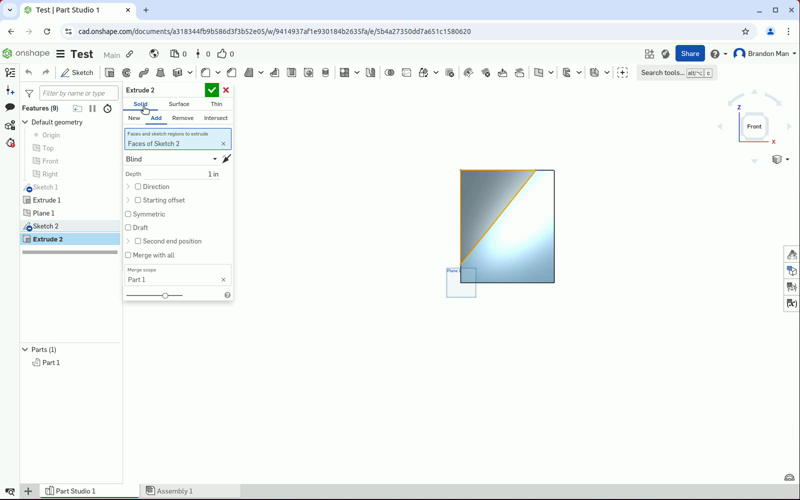
click(143, 106)
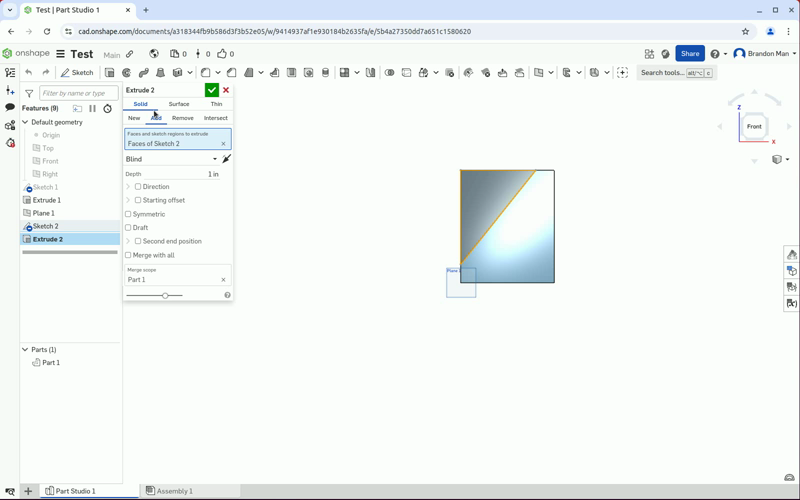
mouse_move(186, 120)
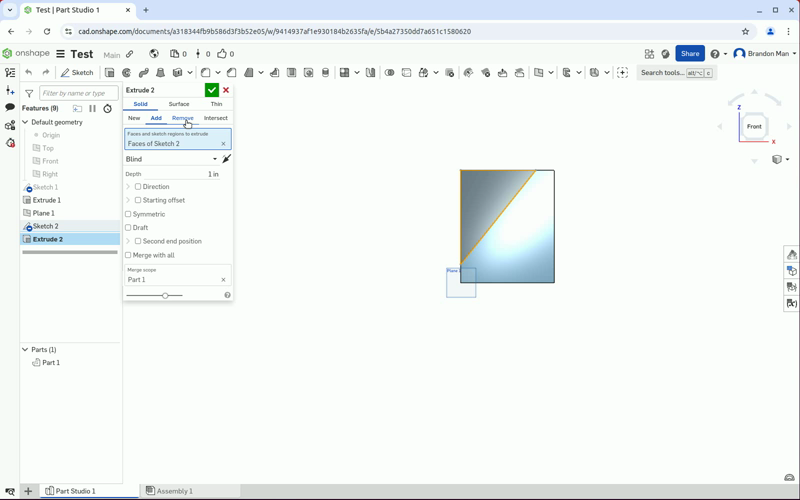
click(186, 120)
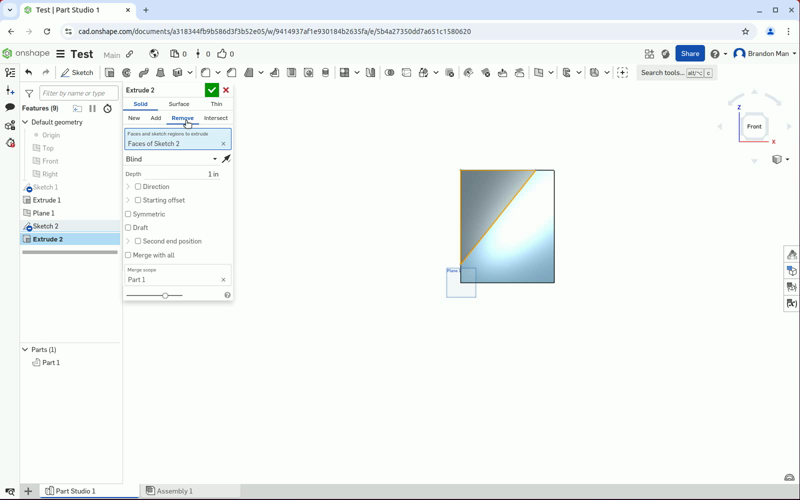
key(tab, 4)
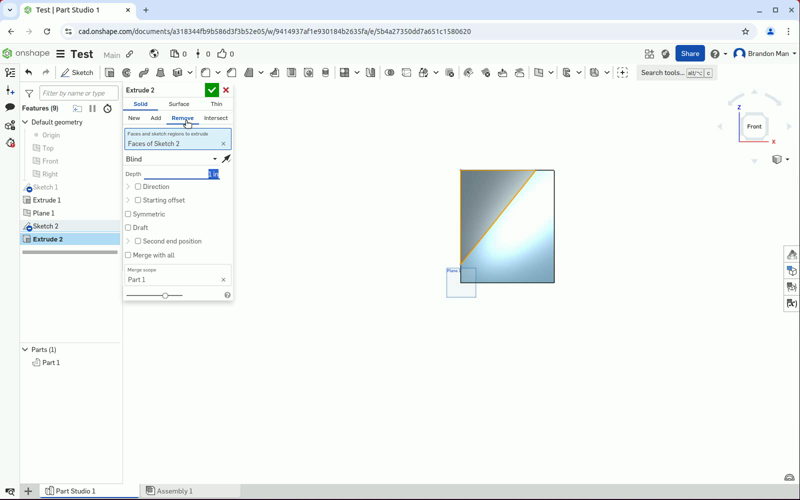
text(15.405)
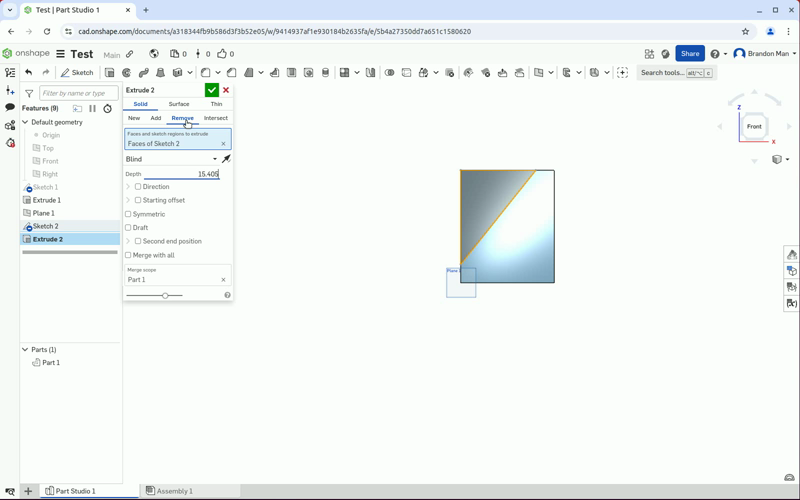
key(tab, 6)
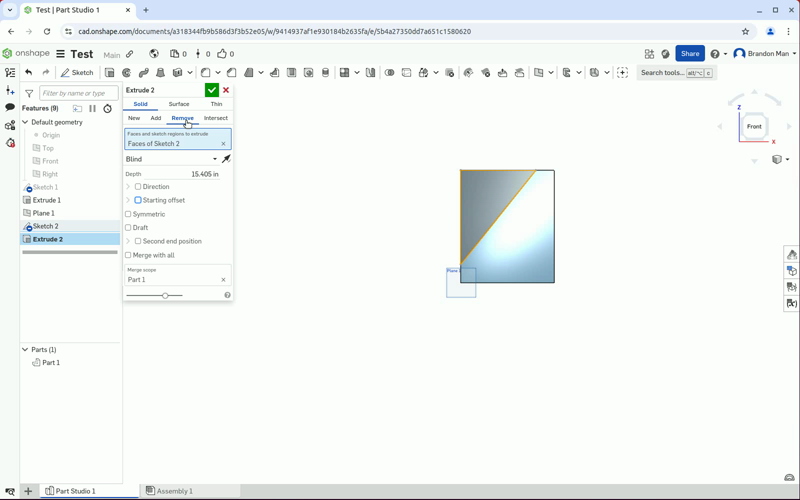
key(space)
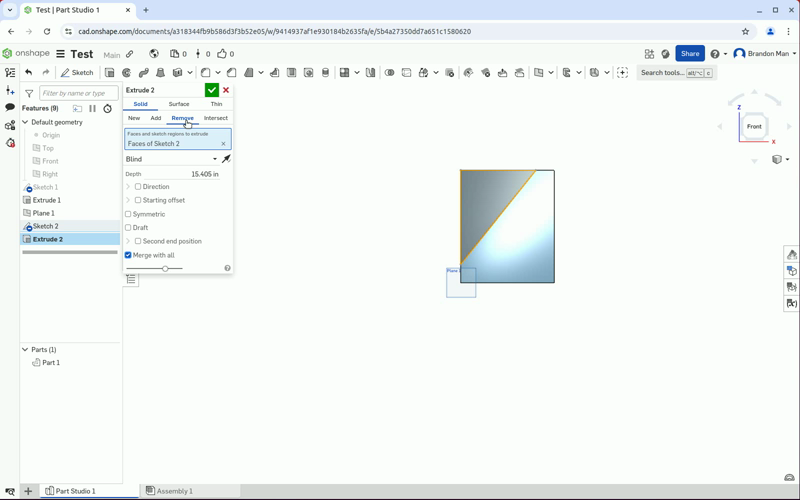
key(enter)
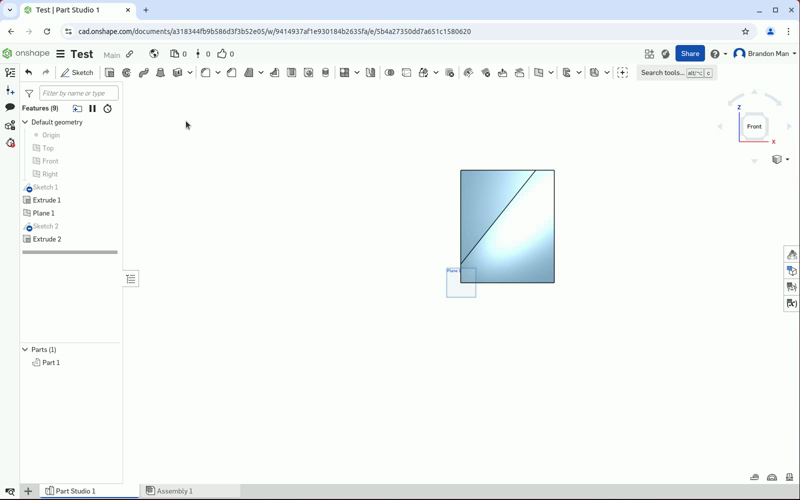
key(shift+h)
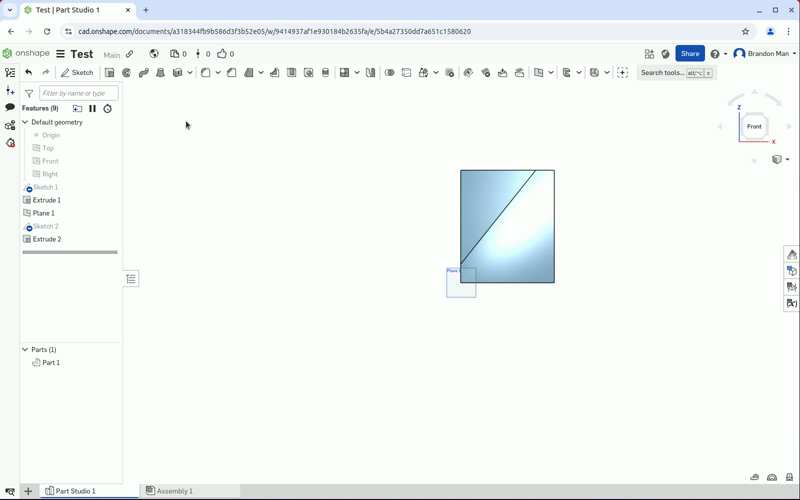
key(shift+h)
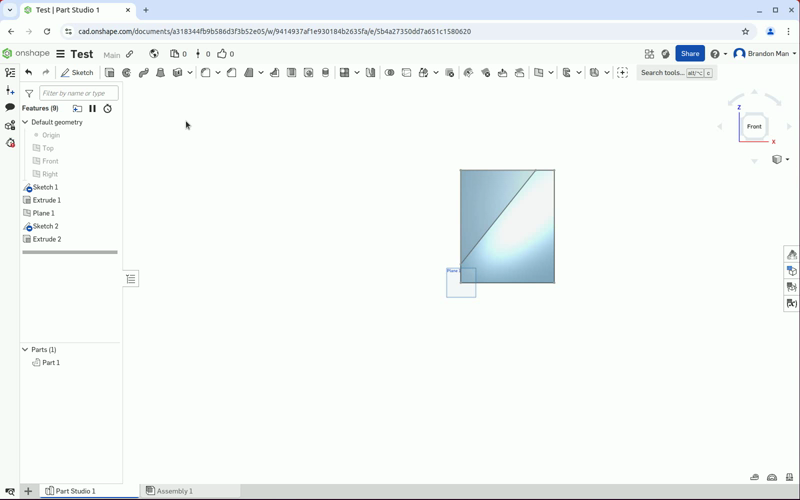
key(shift+7)
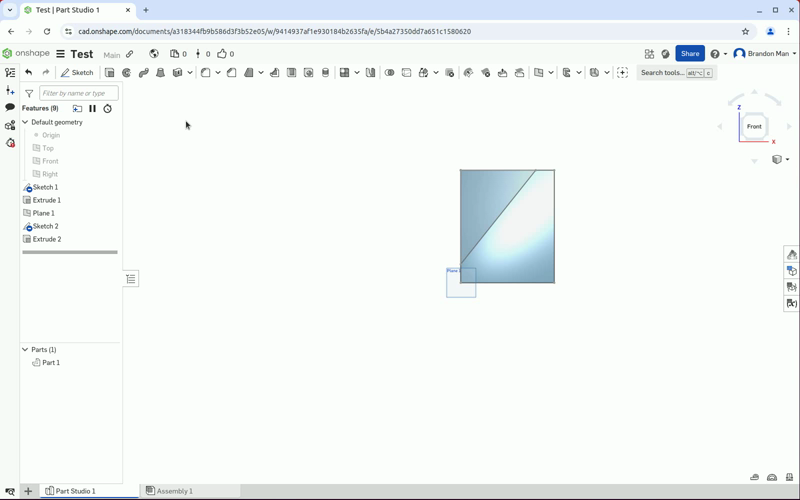
key(left, 2)
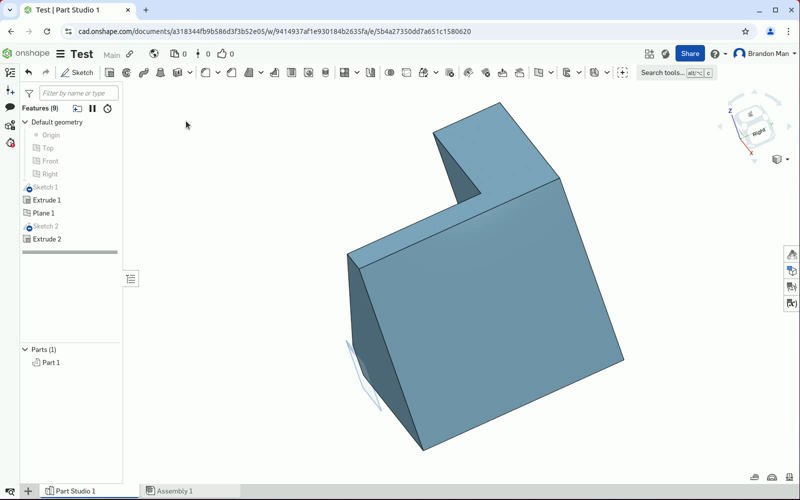
key(down, 2)
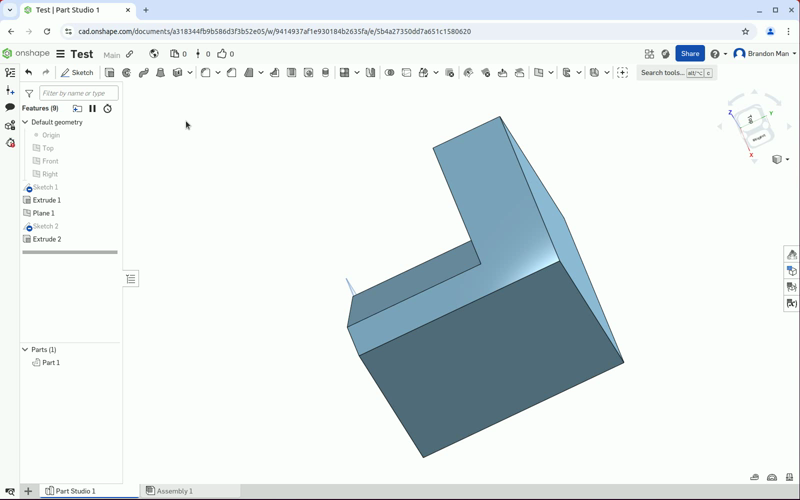
key(up, 2)
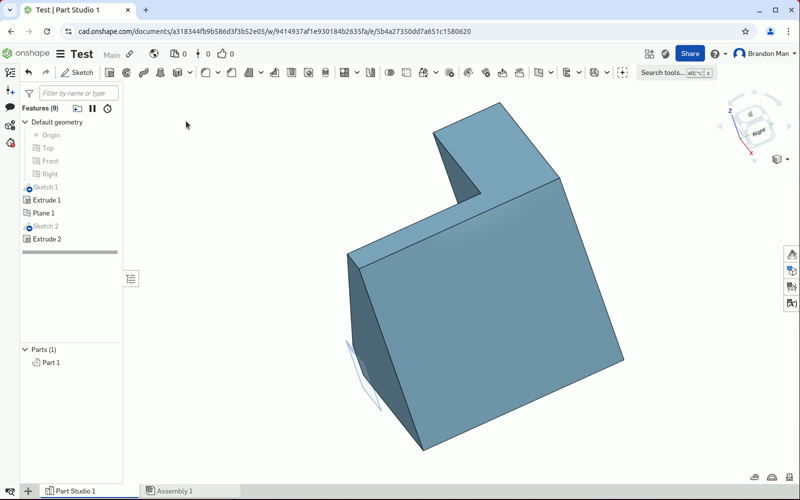
key(right, 2)
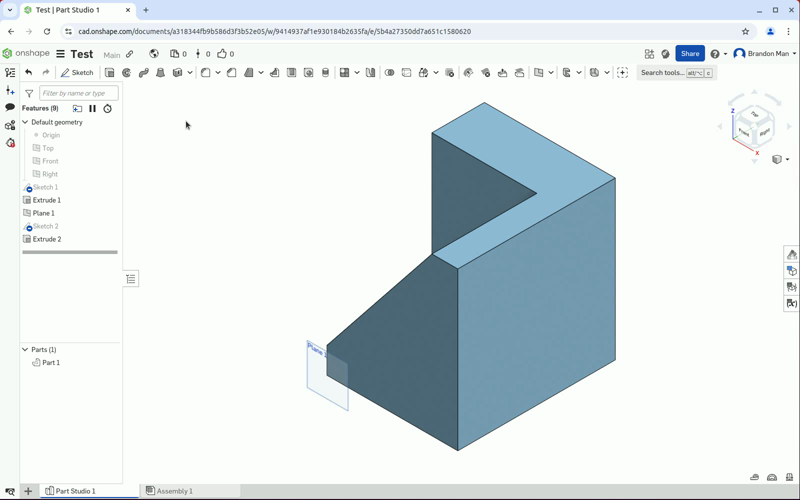
mouse_move(73, 189)
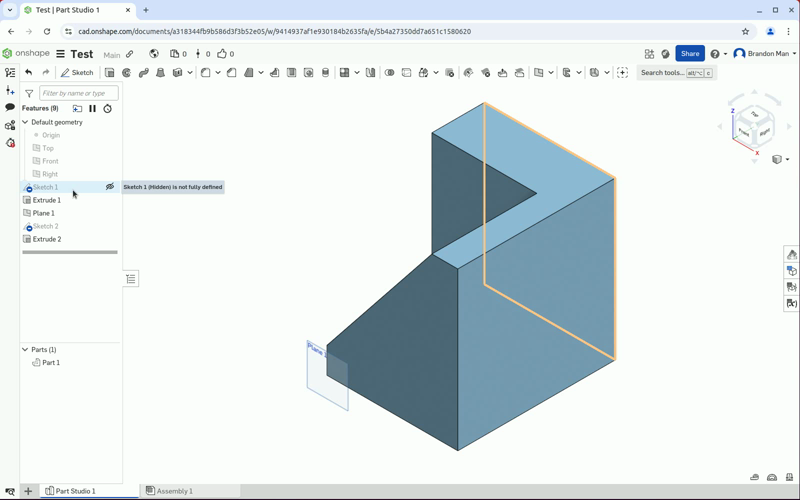
click(73, 189)